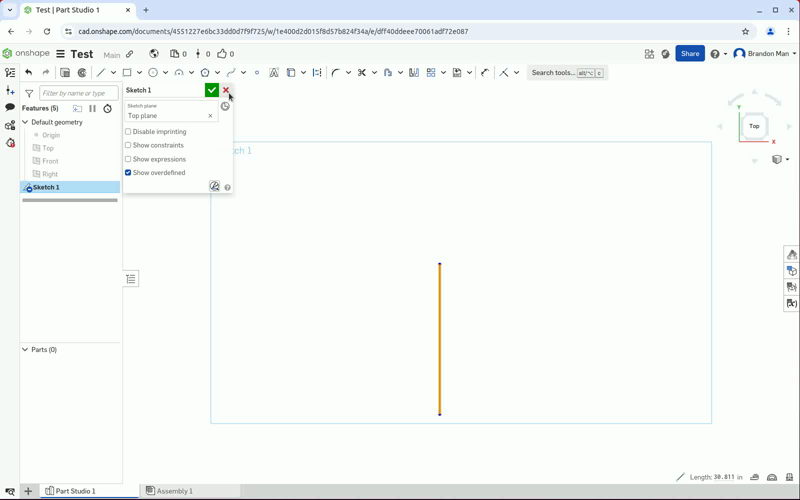
key(shift+h)
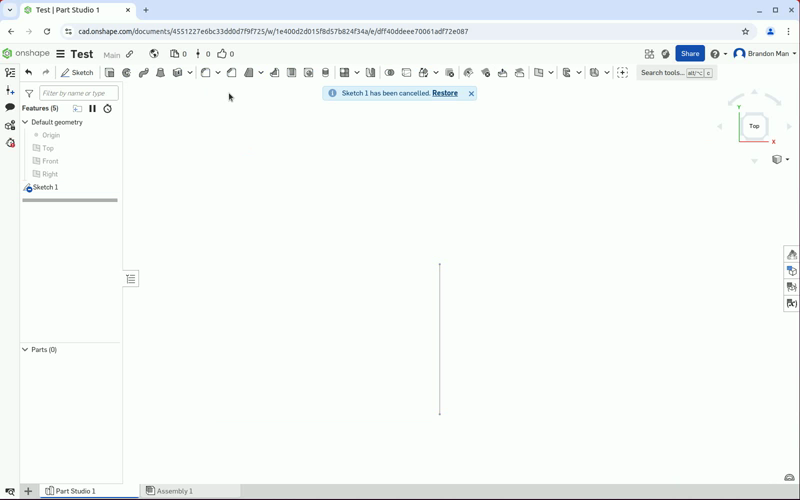
key(shift+s)
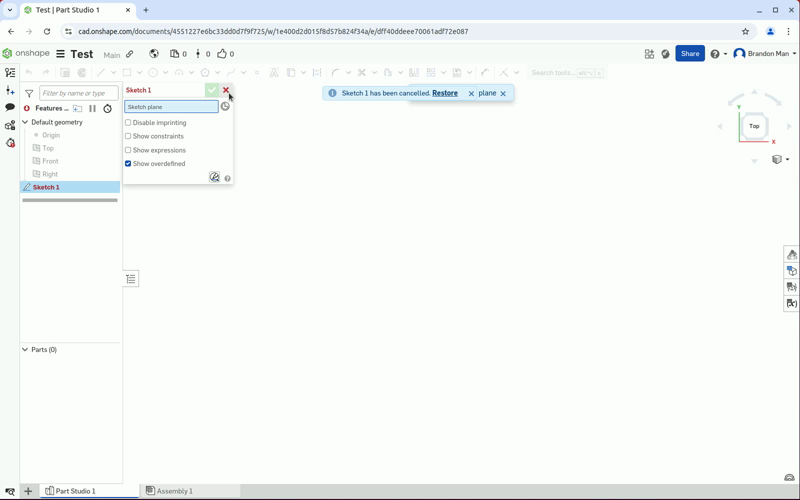
mouse_move(73, 150)
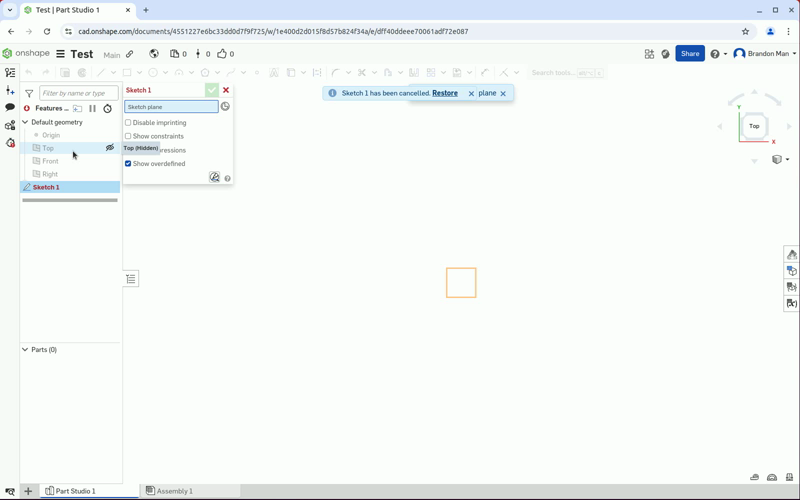
click(73, 150)
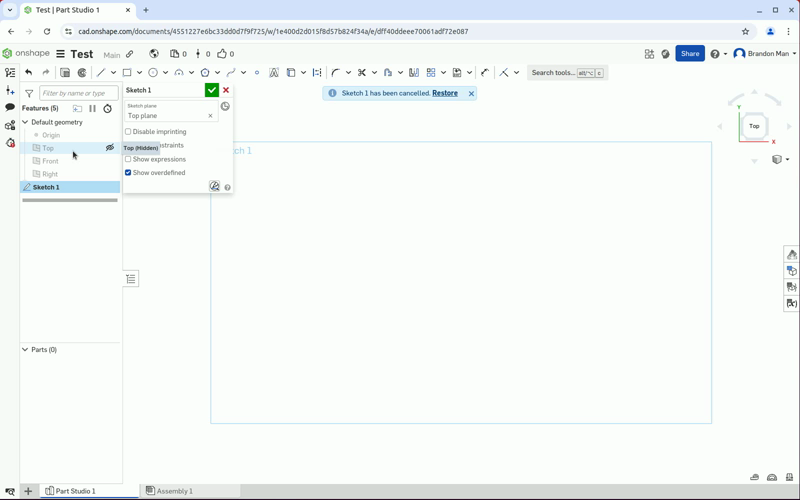
mouse_move(73, 352)
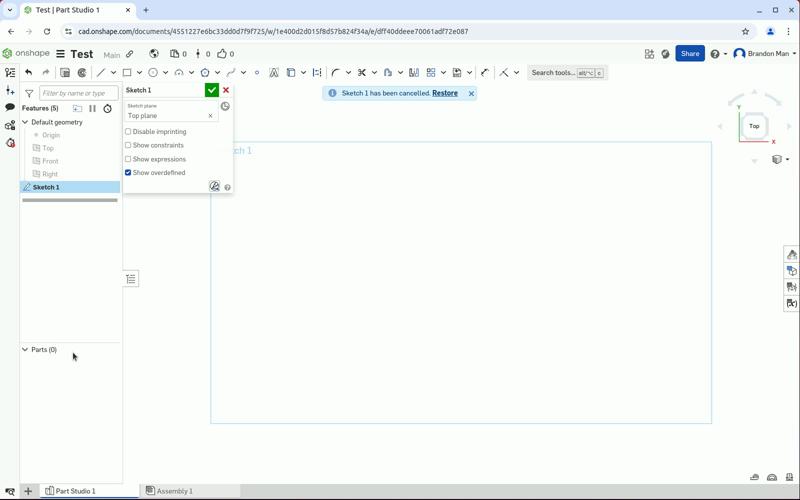
key(y)
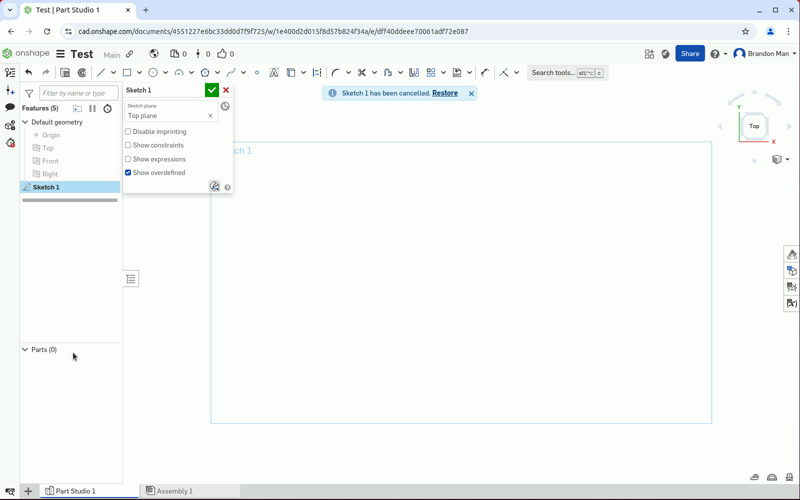
key(c)
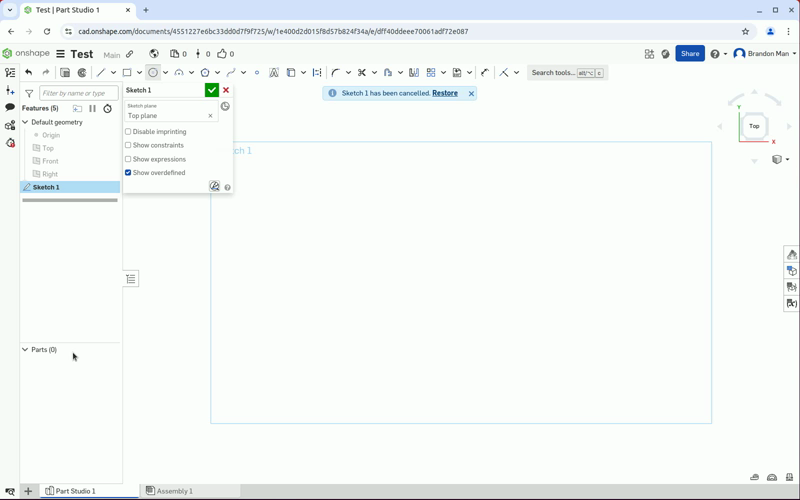
key_down(shift)
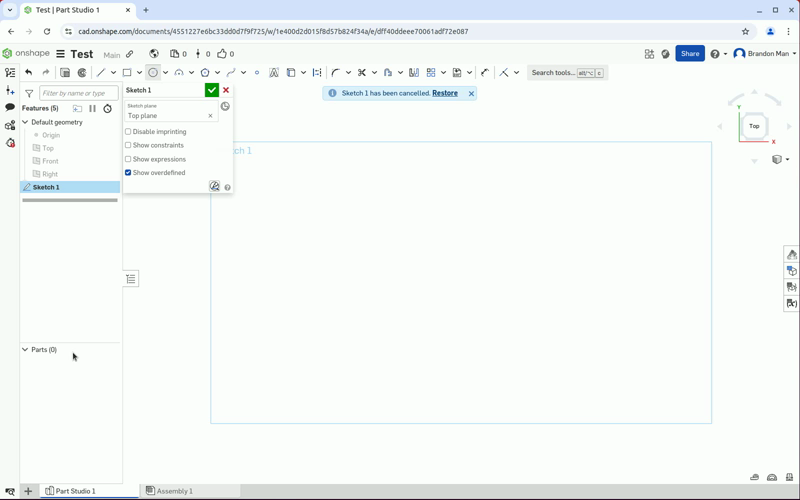
mouse_move(384, 282)
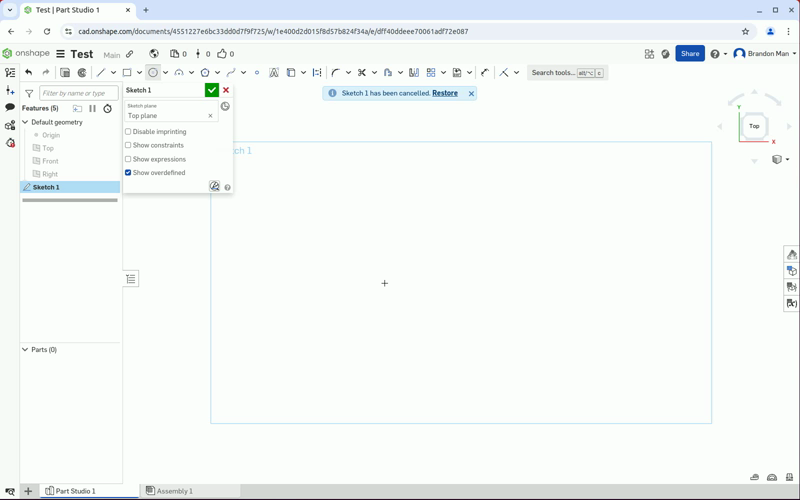
click(384, 282)
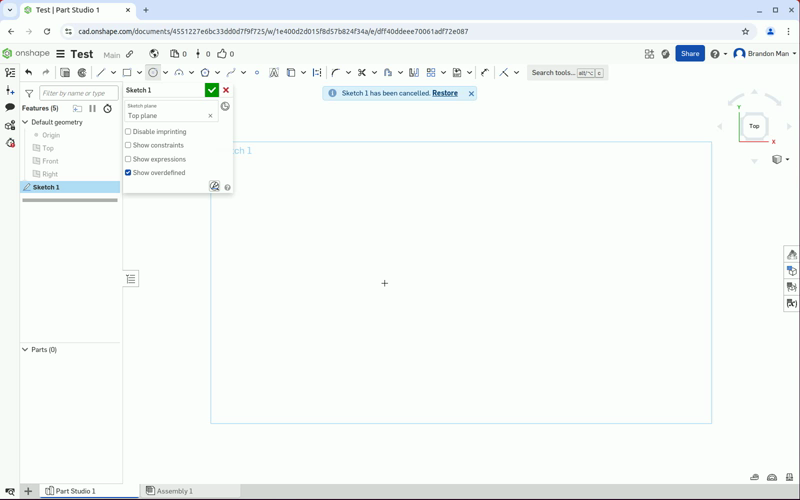
key_up(shift)
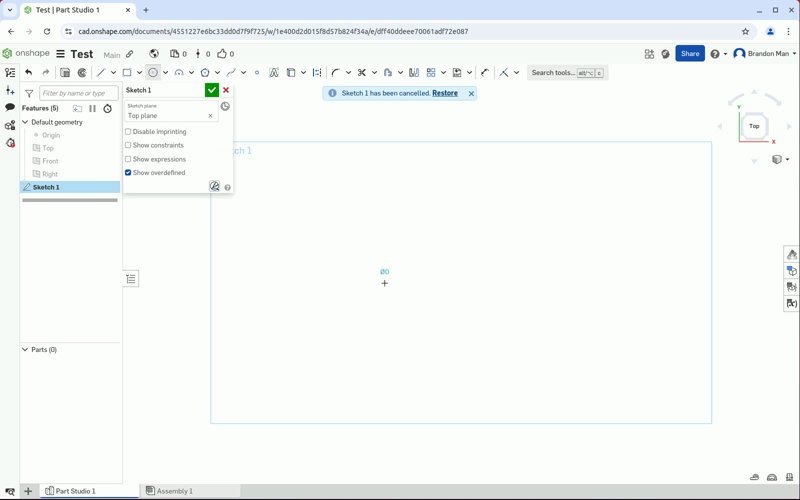
mouse_move(420, 282)
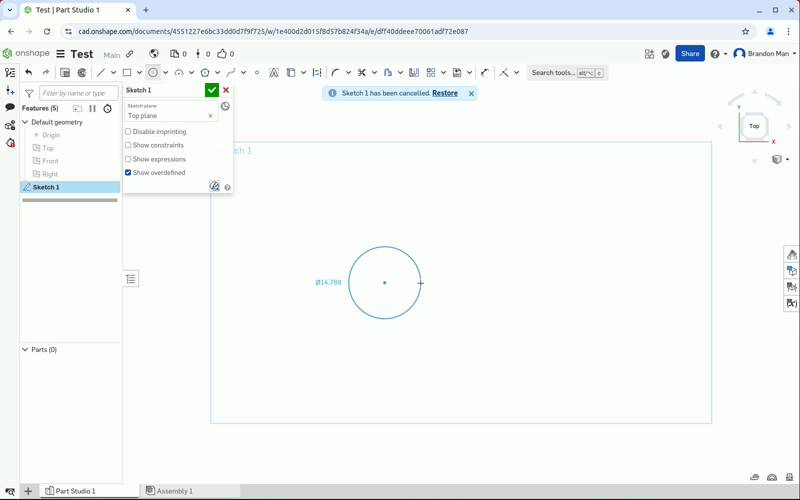
click(420, 282)
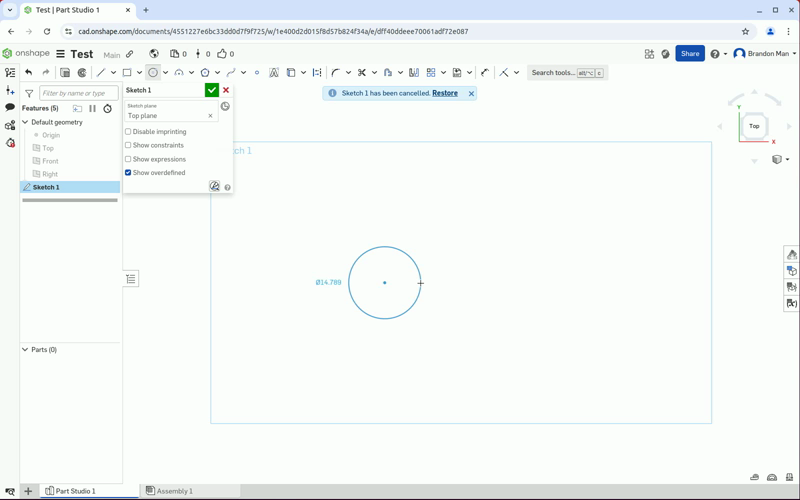
key(esc)
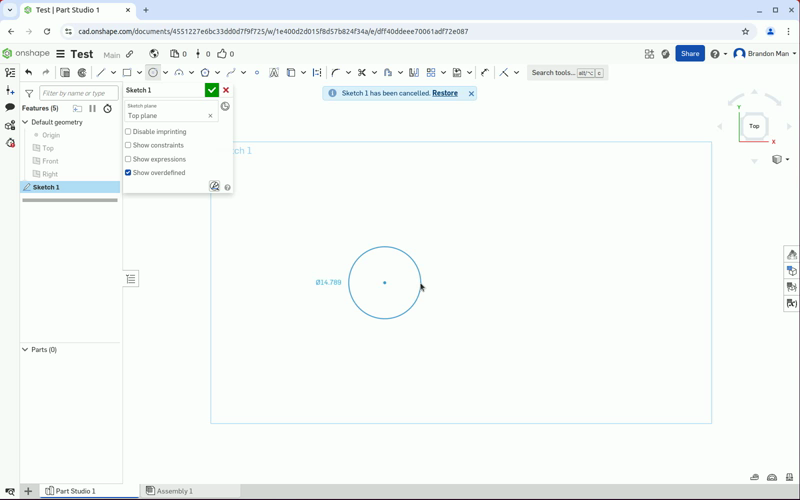
mouse_move(395, 268)
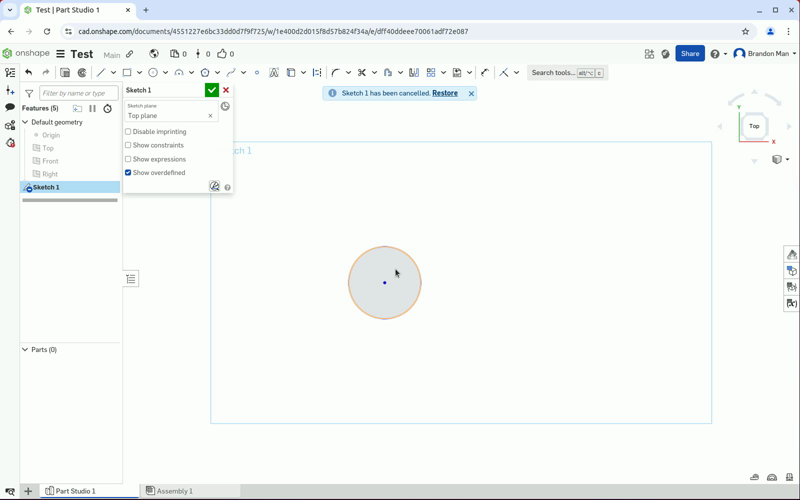
click(395, 268)
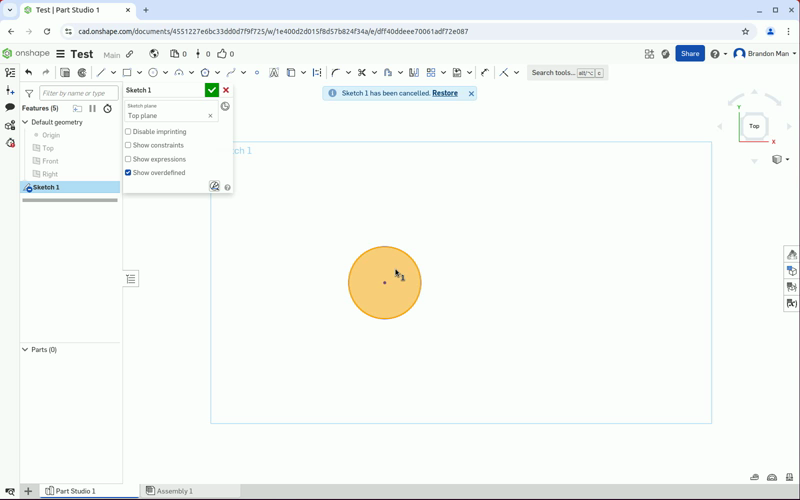
mouse_move(73, 352)
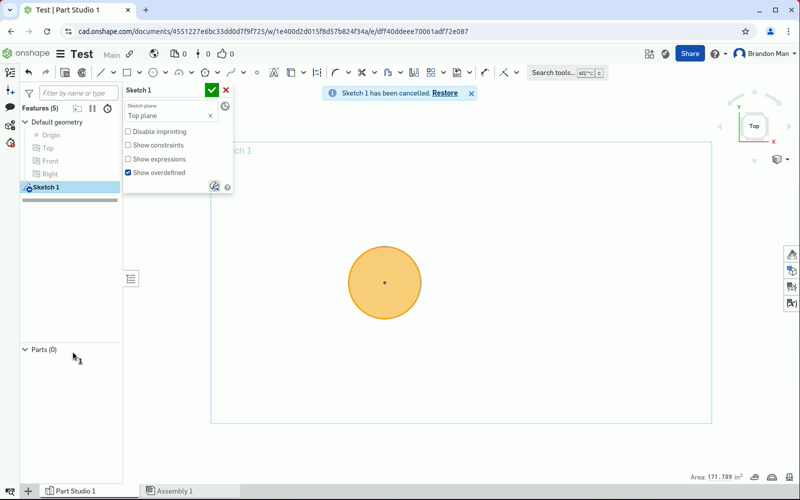
key(shift+y)
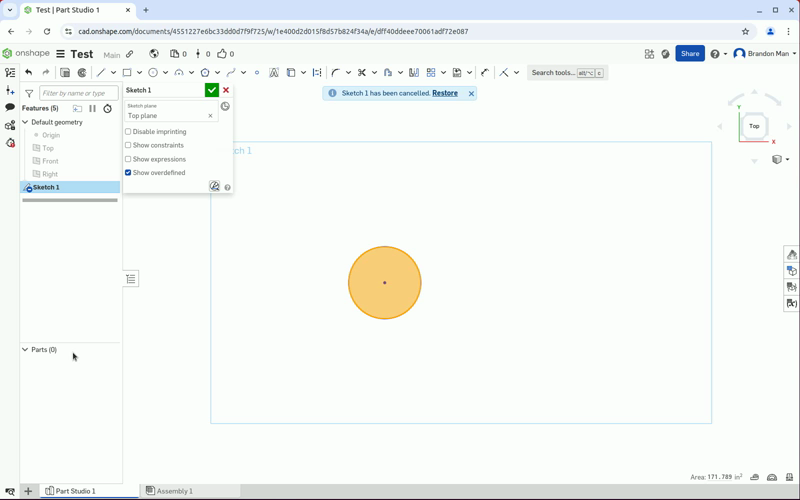
key(shift+e)
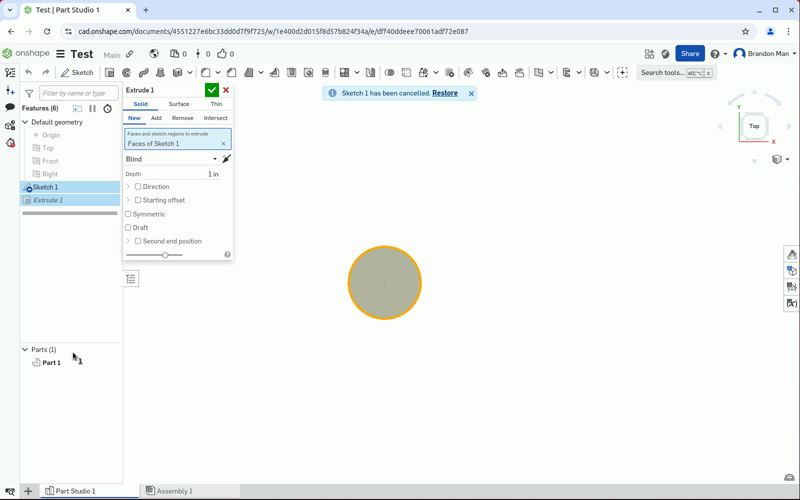
mouse_move(143, 106)
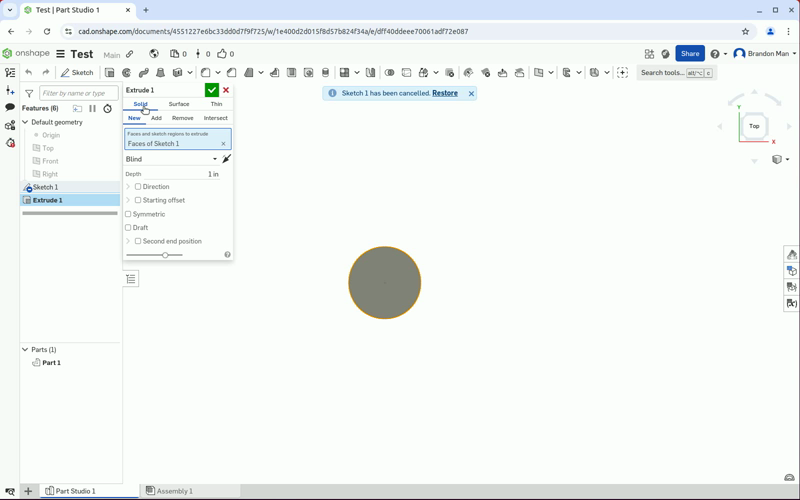
click(143, 106)
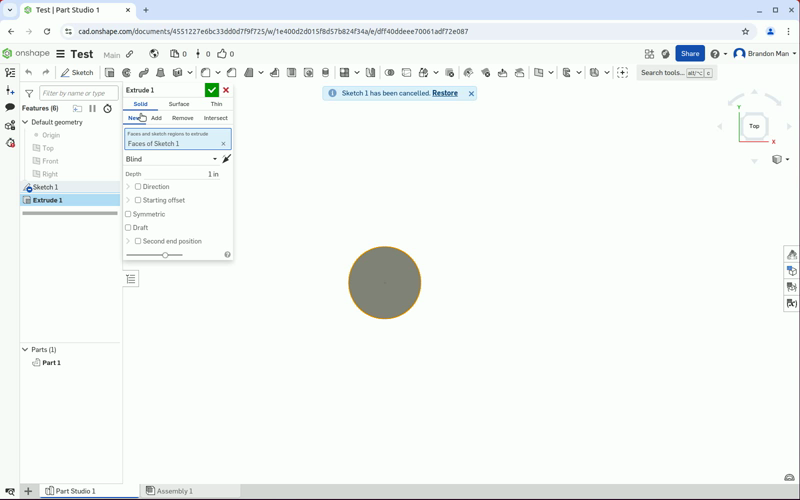
mouse_move(137, 120)
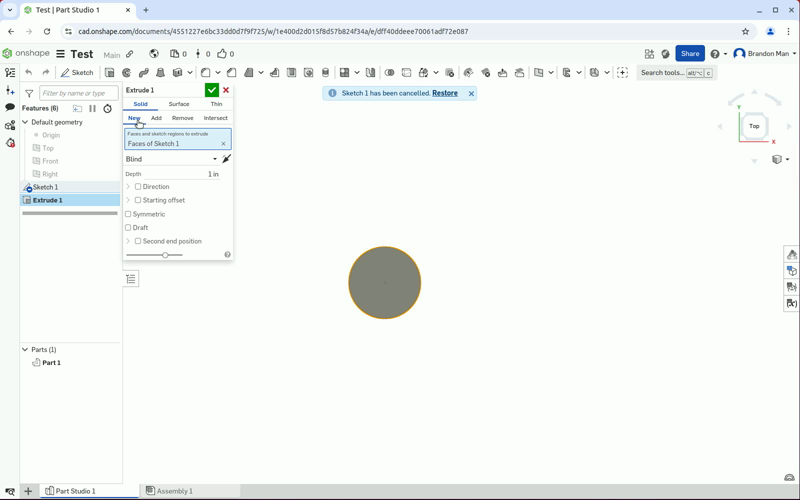
click(137, 120)
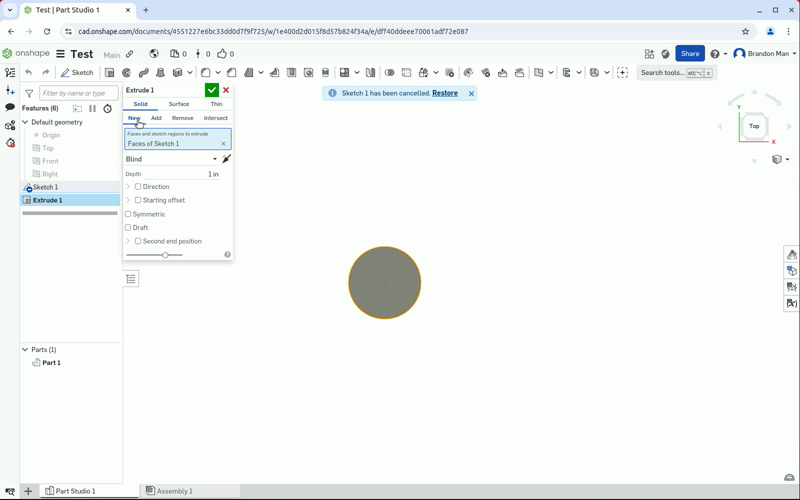
key(tab, 4)
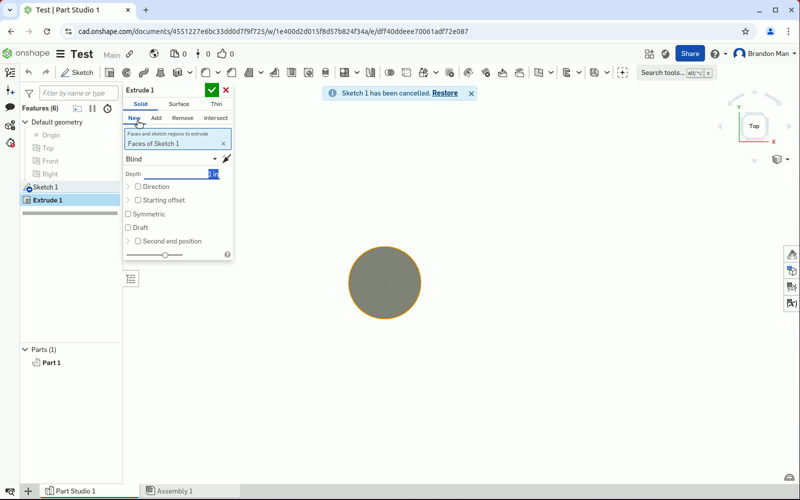
text(11.313)
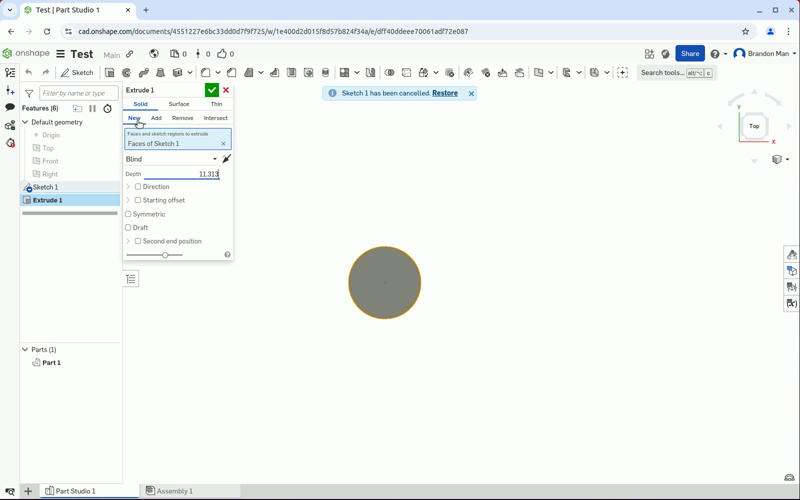
key(enter)
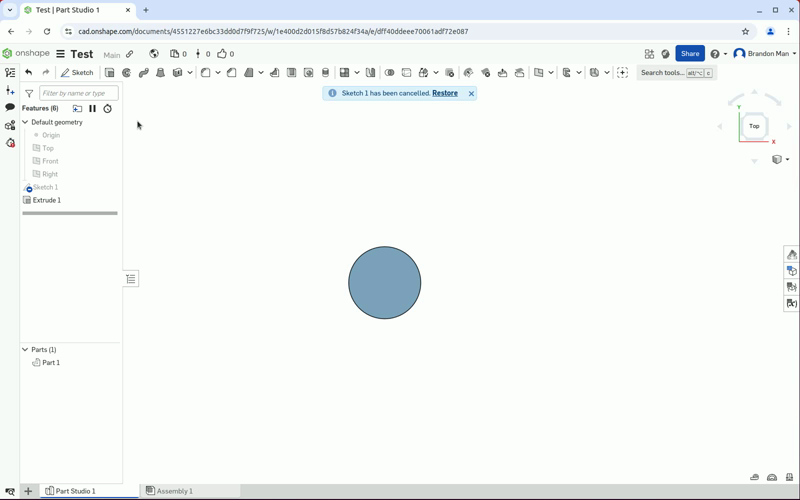
key(shift+h)
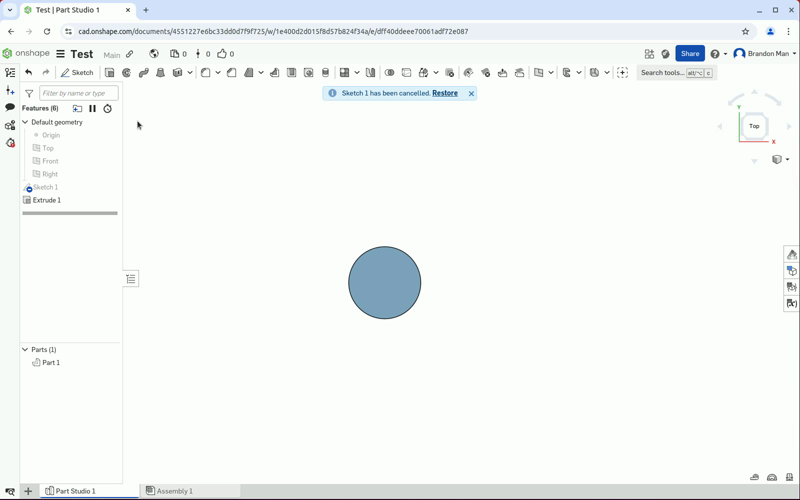
key(shift+h)
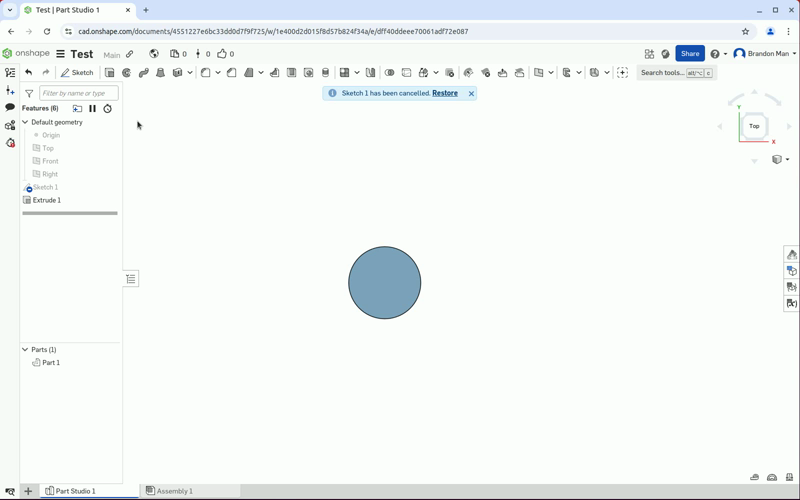
mouse_move(73, 189)
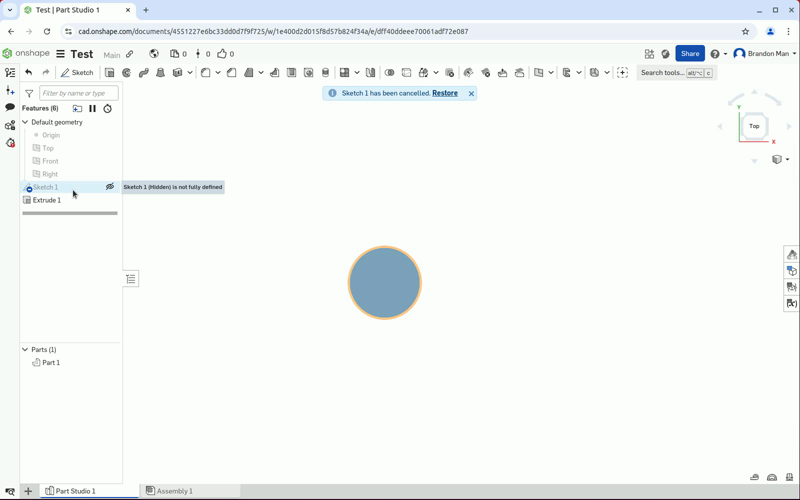
click(73, 189)
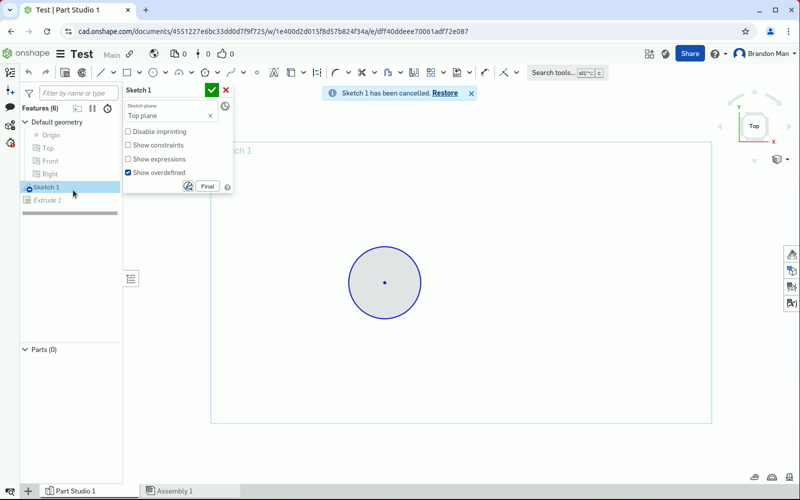
mouse_move(229, 92)
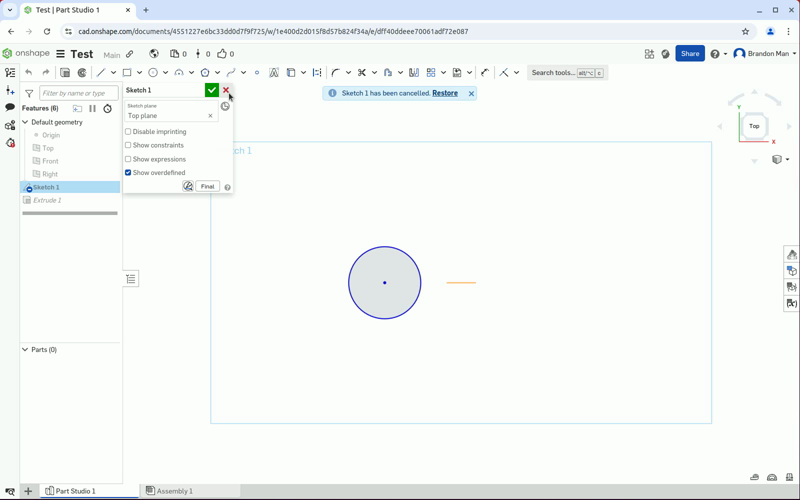
click(229, 92)
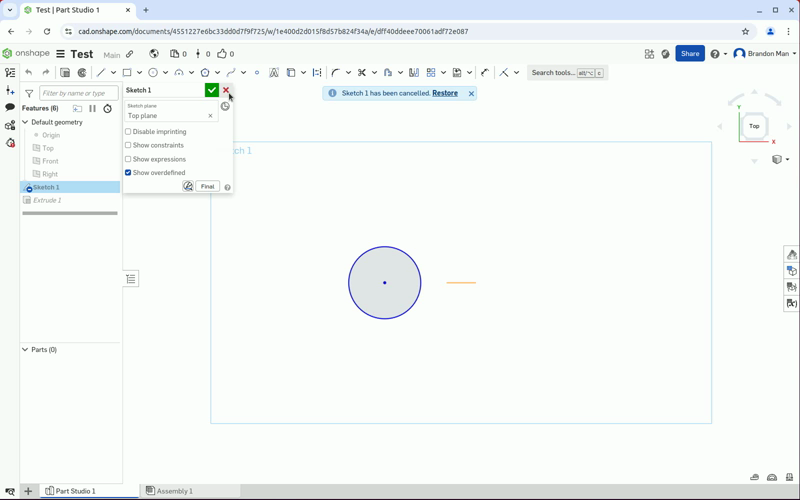
key(shift+s)
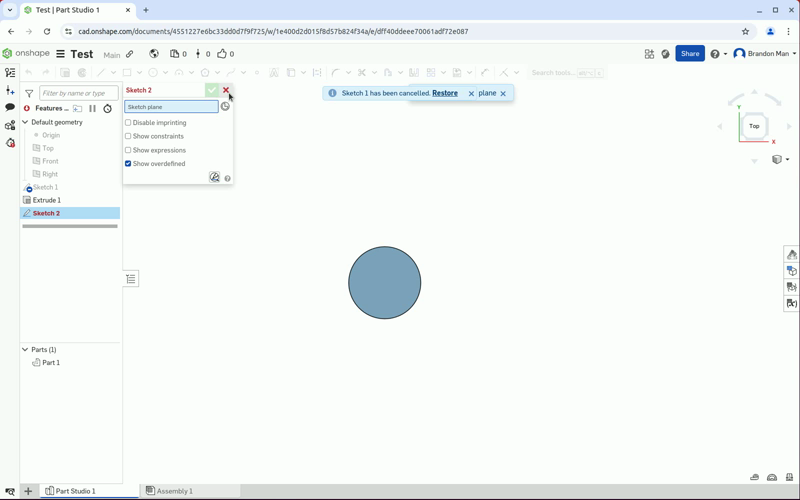
mouse_move(73, 150)
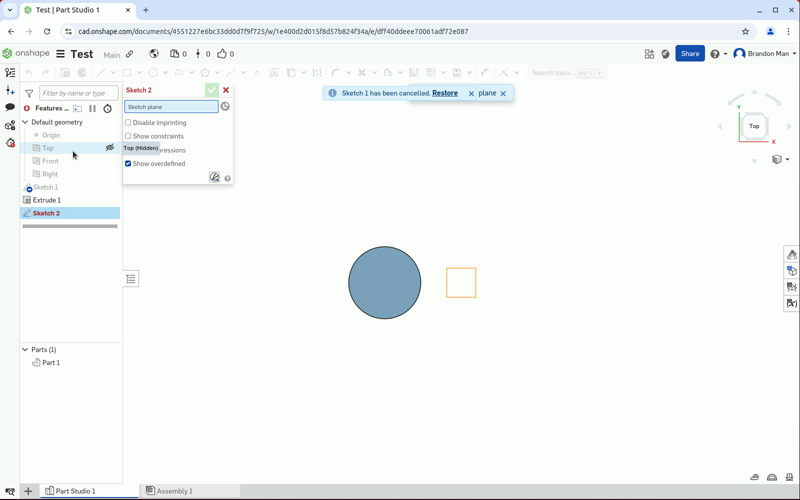
click(73, 150)
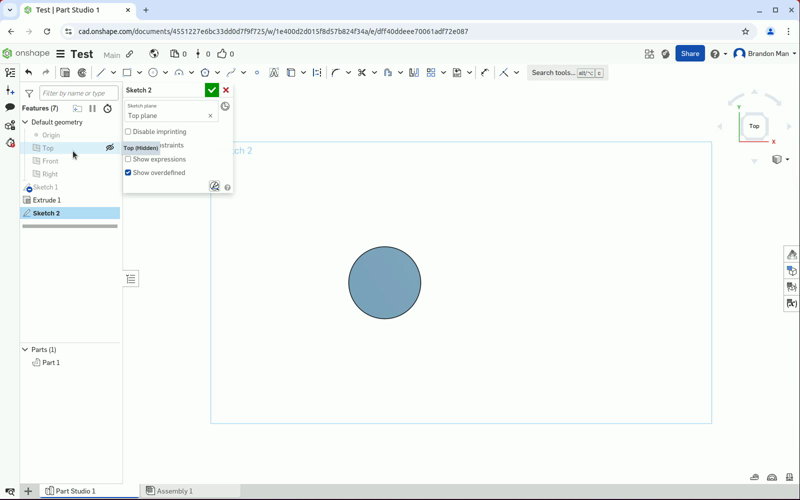
mouse_move(73, 352)
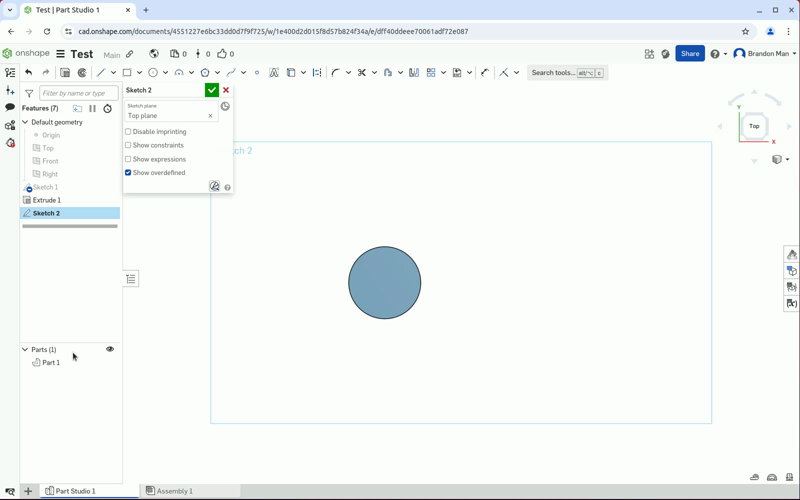
key(y)
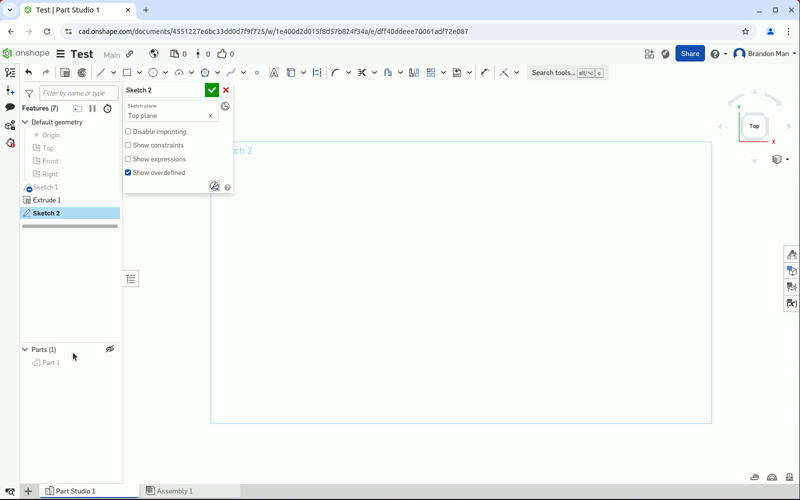
key(l)
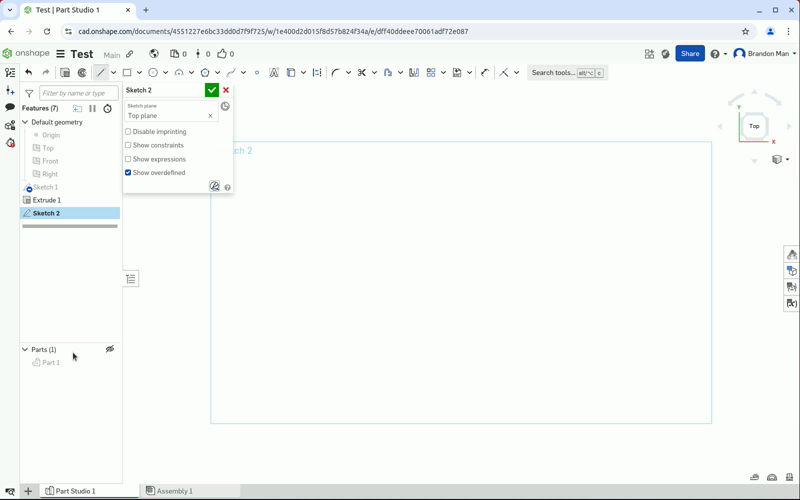
key_down(shift)
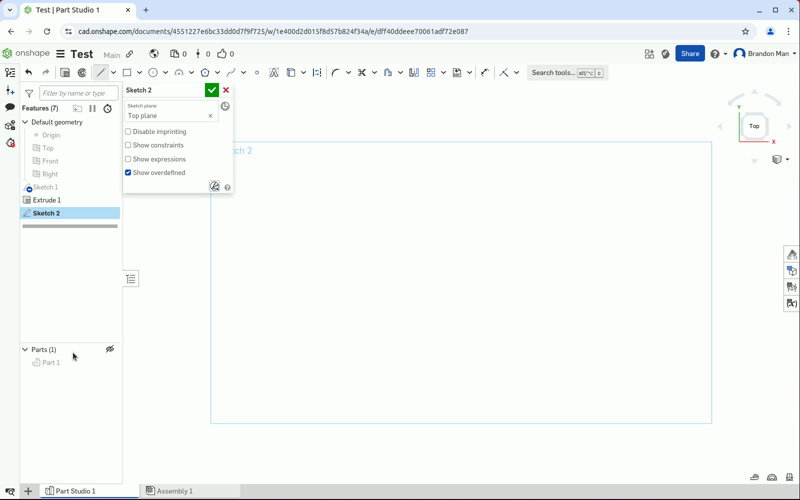
mouse_move(460, 282)
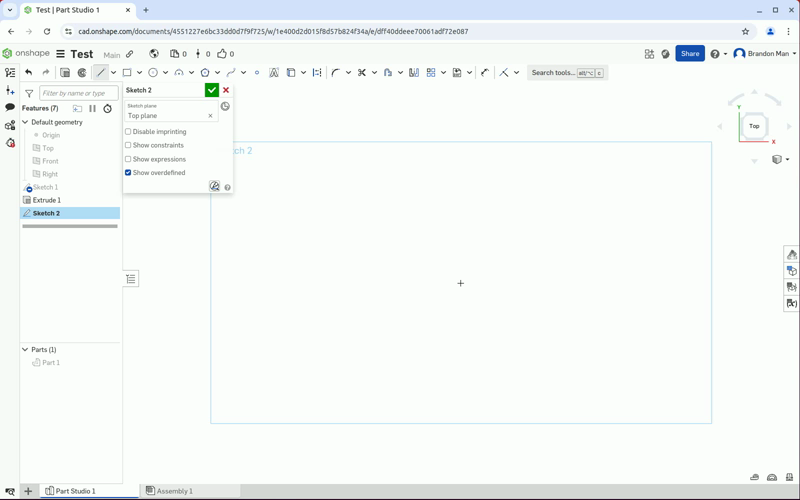
click(460, 282)
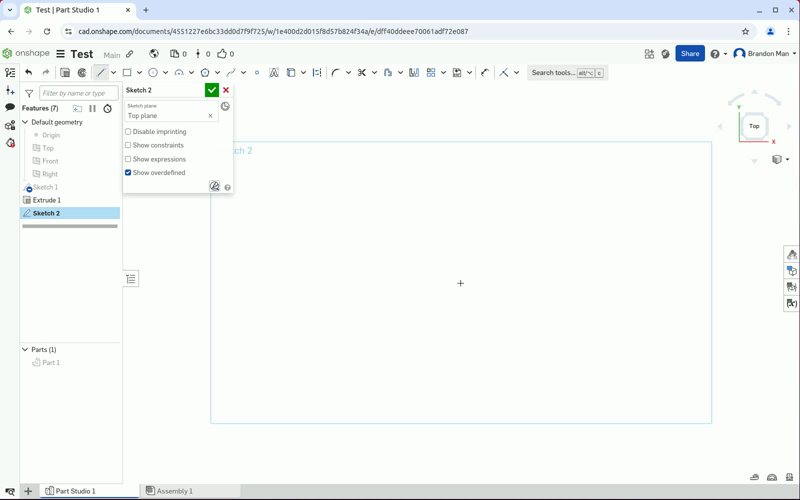
key_up(shift)
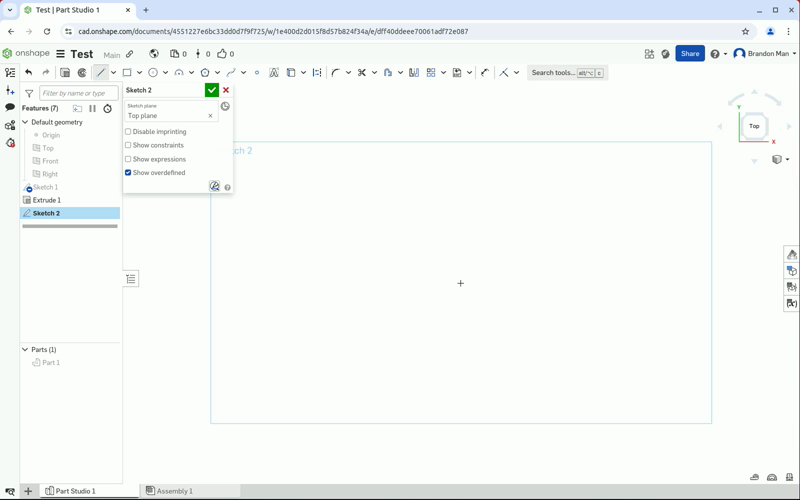
key_down(shift)
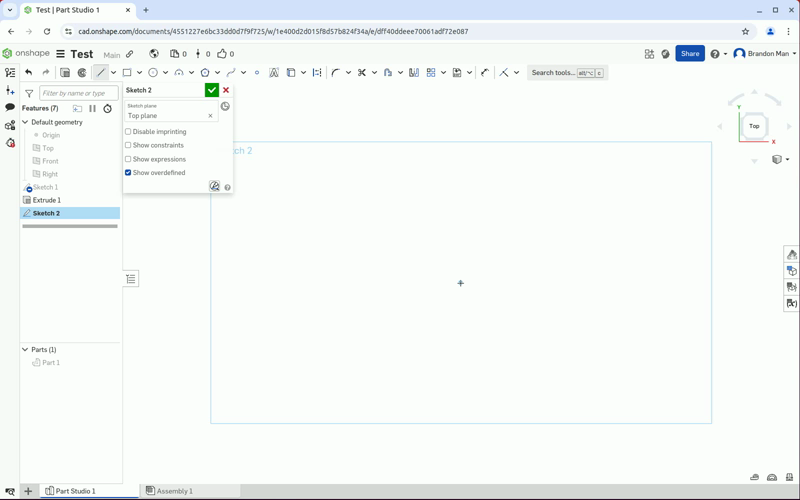
mouse_move(534, 282)
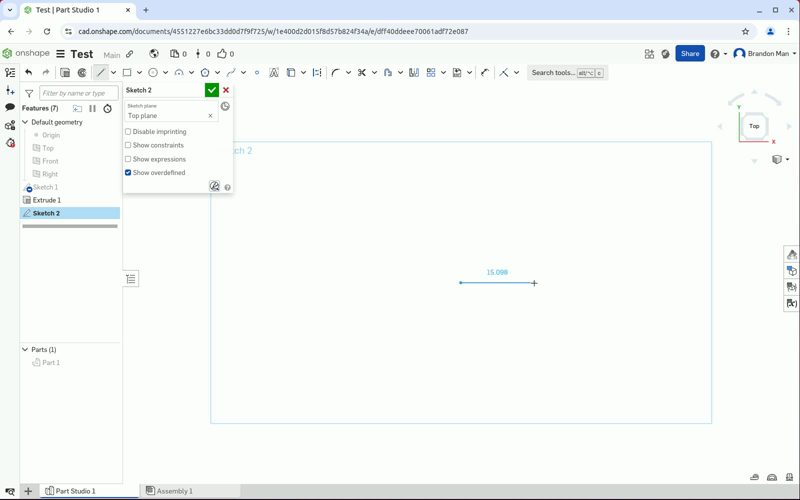
click(534, 282)
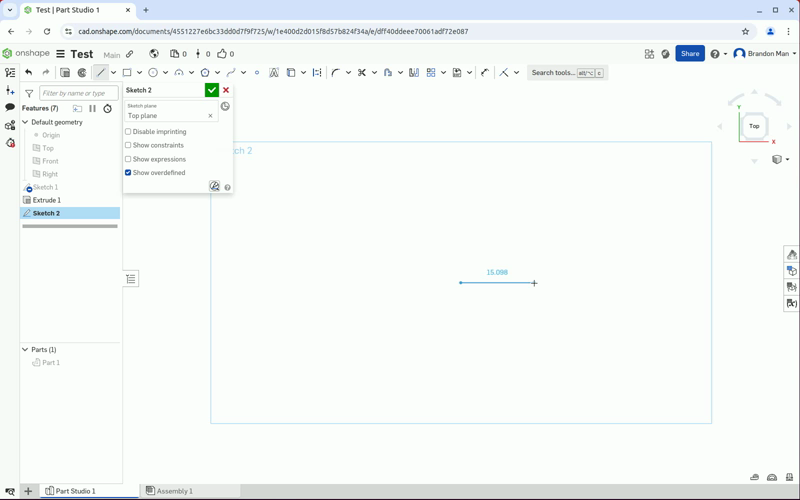
key_up(shift)
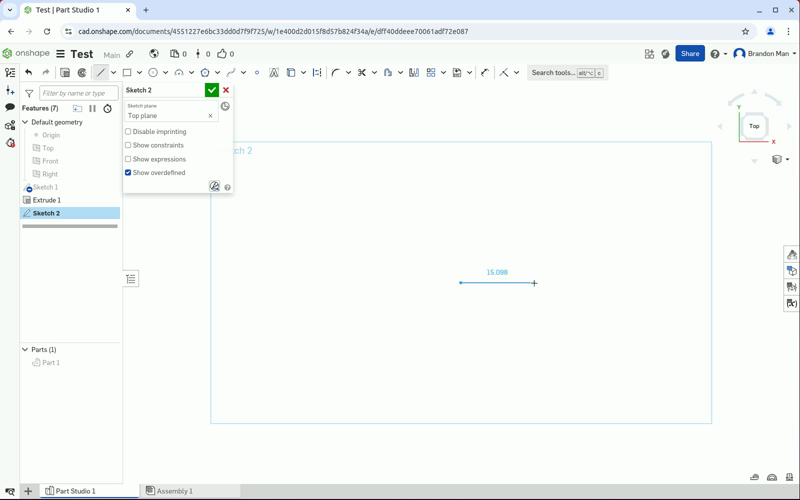
key_down(shift)
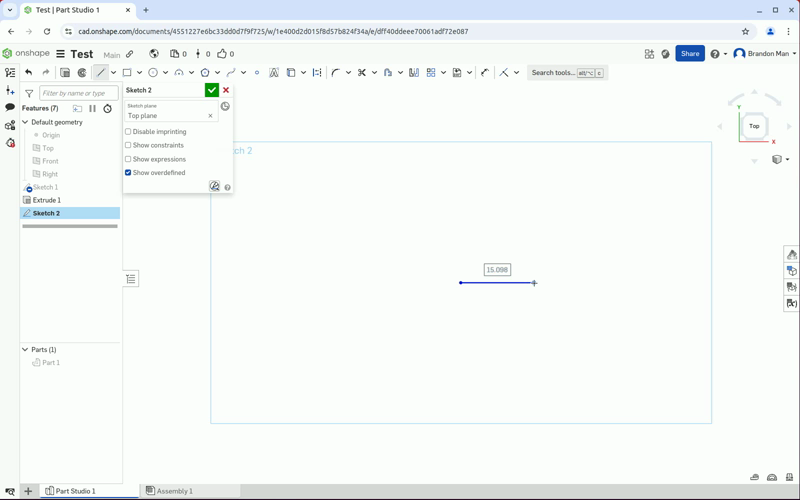
mouse_move(534, 190)
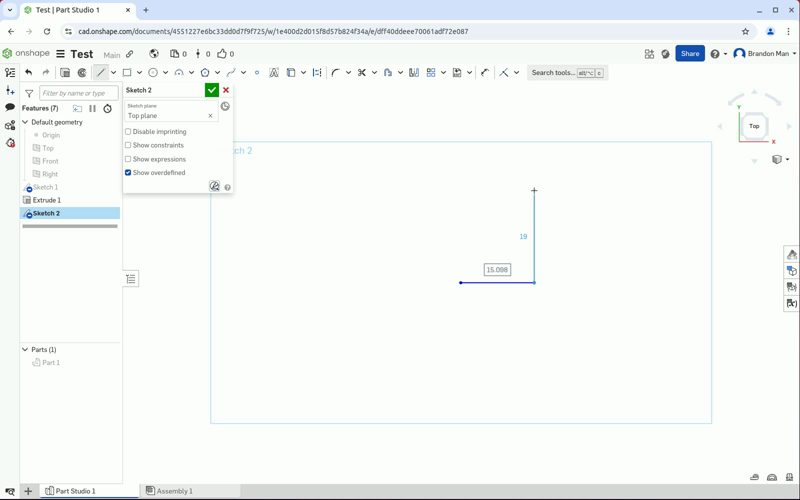
click(534, 190)
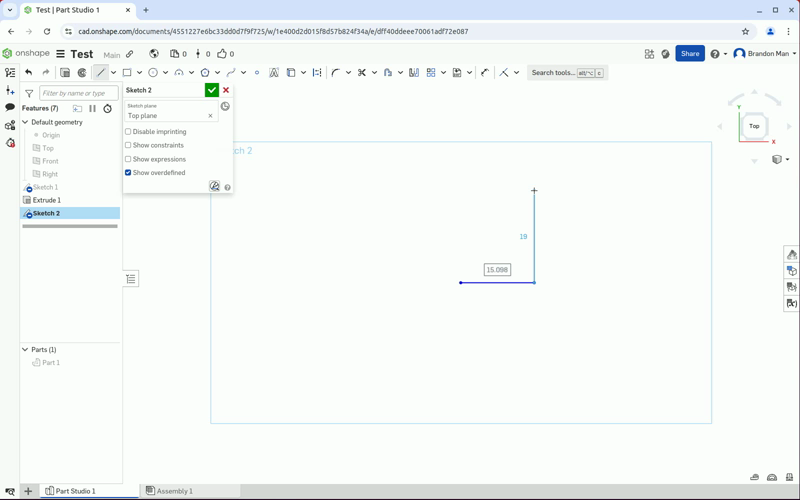
key_up(shift)
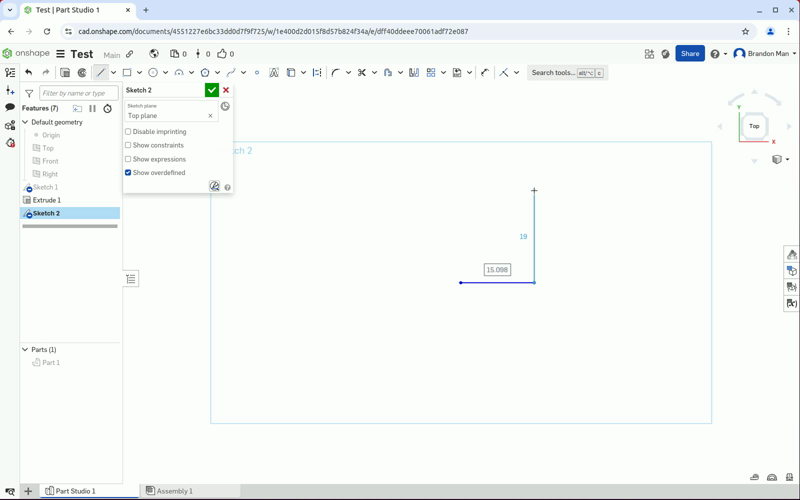
key_down(shift)
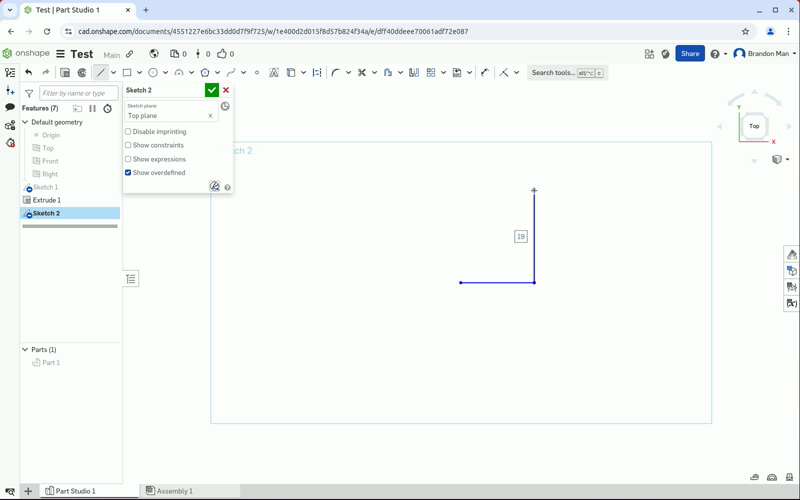
mouse_move(460, 190)
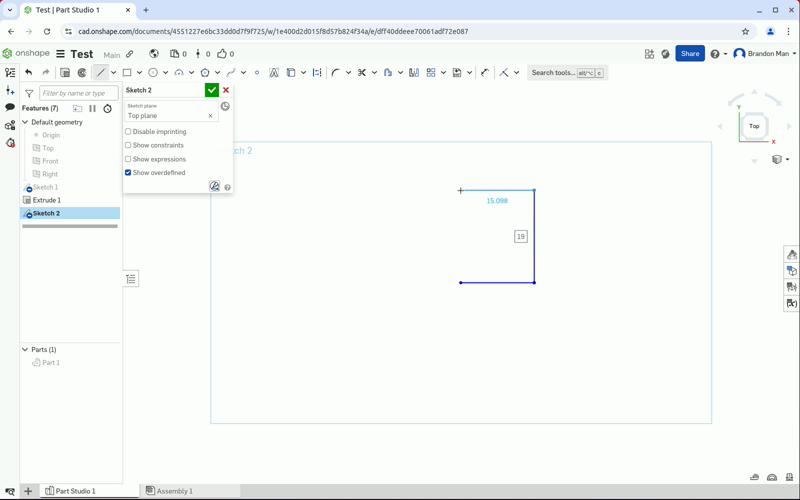
click(460, 190)
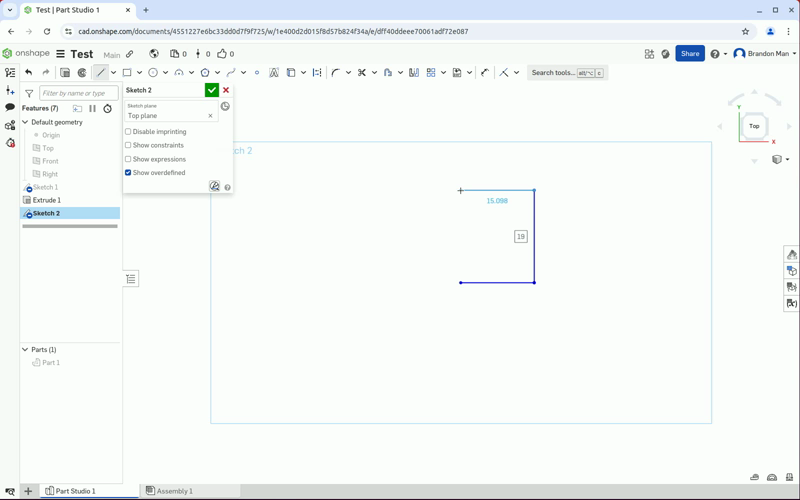
key_up(shift)
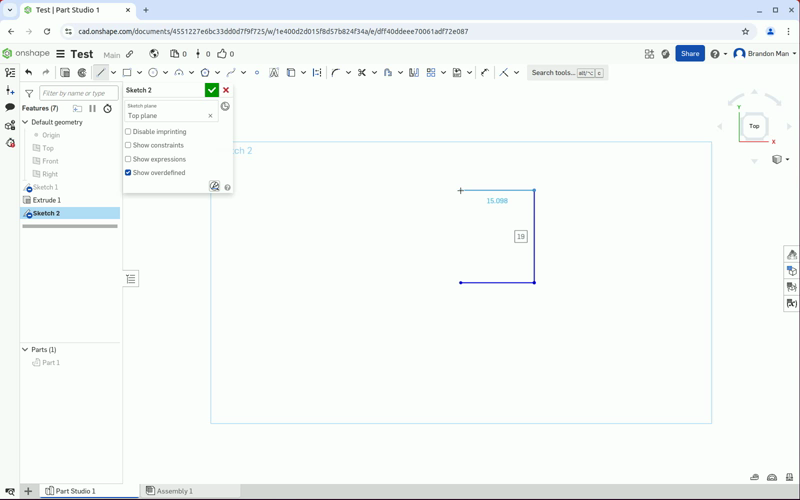
key_down(shift)
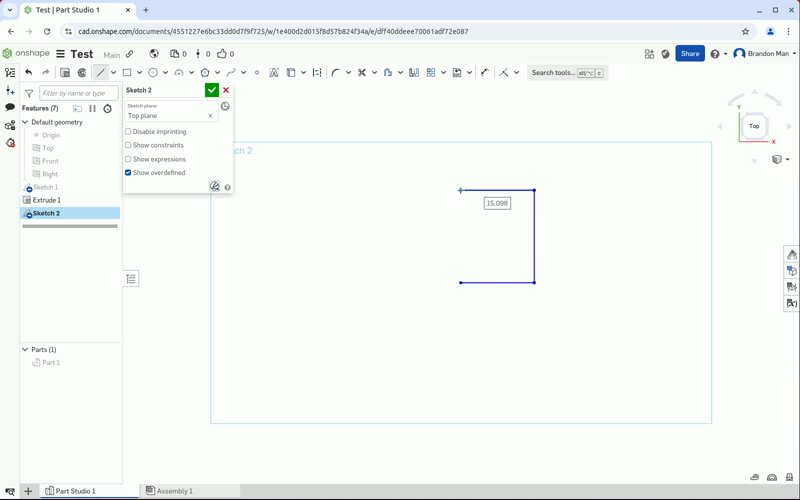
mouse_move(460, 282)
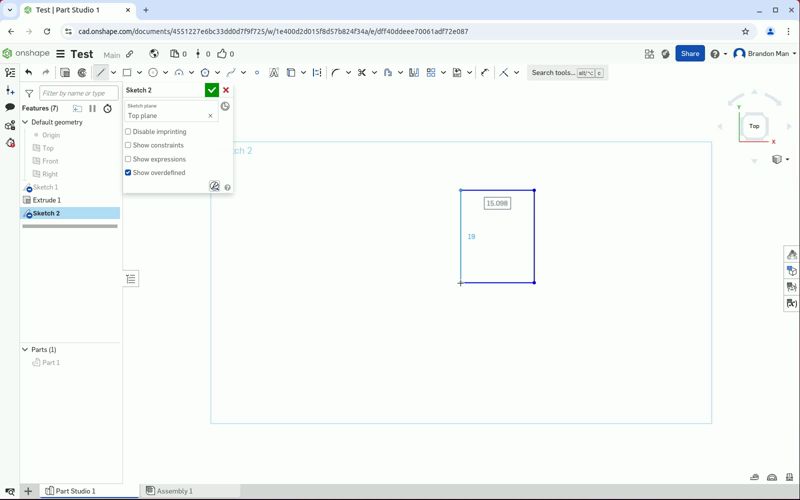
key_up(shift)
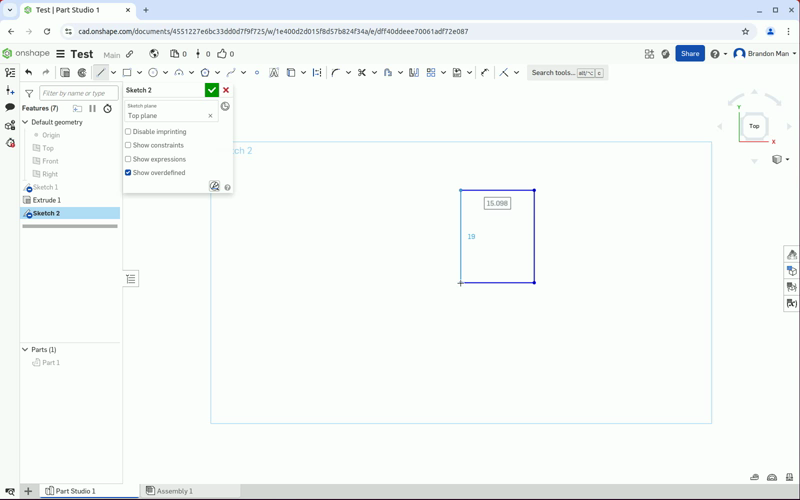
click(460, 282)
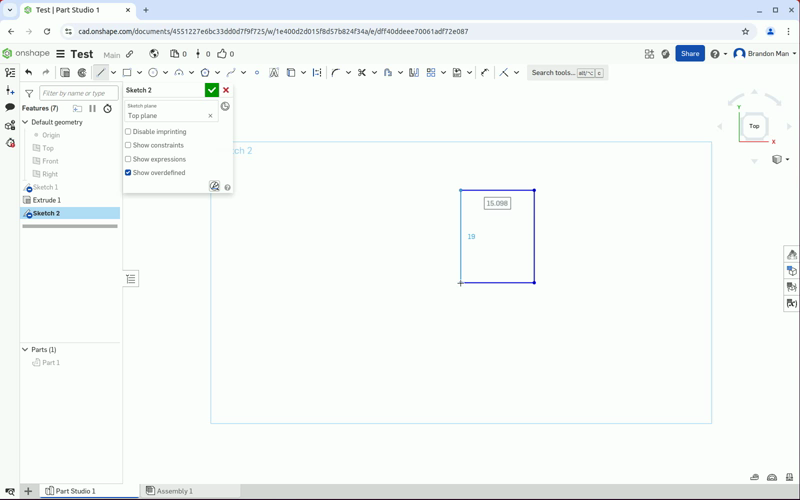
key(esc)
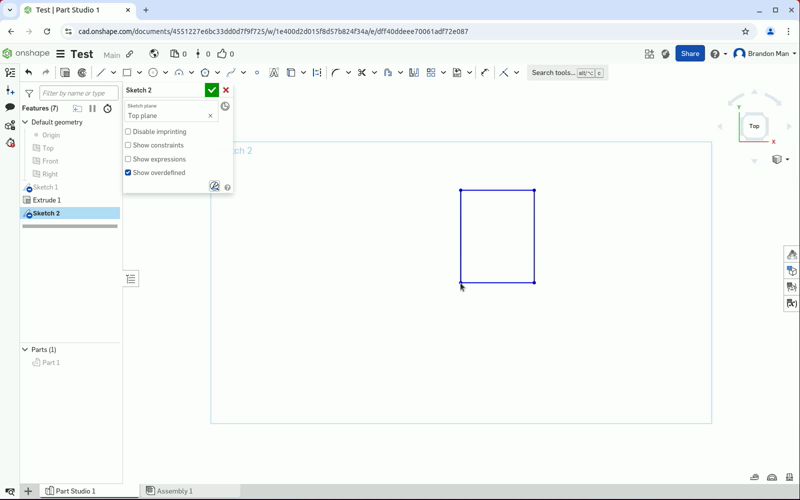
mouse_move(505, 200)
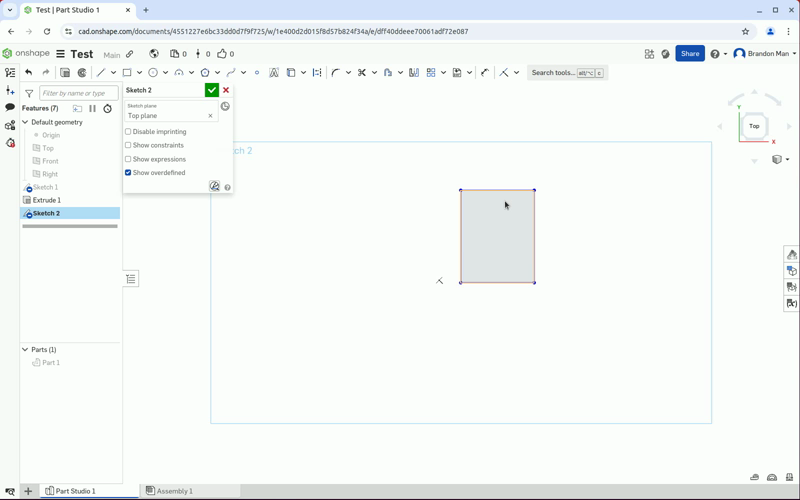
click(505, 200)
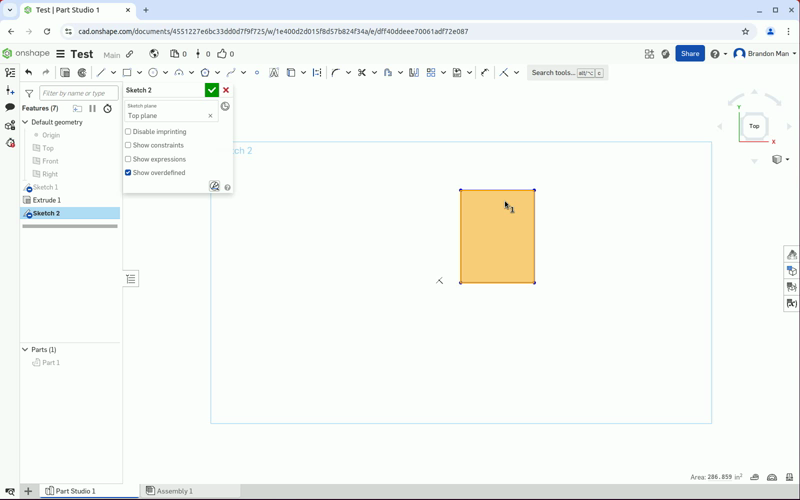
mouse_move(73, 352)
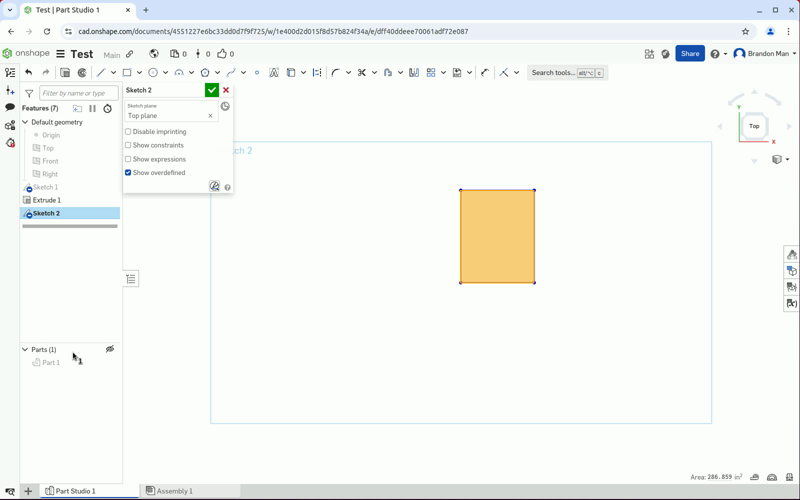
key(shift+y)
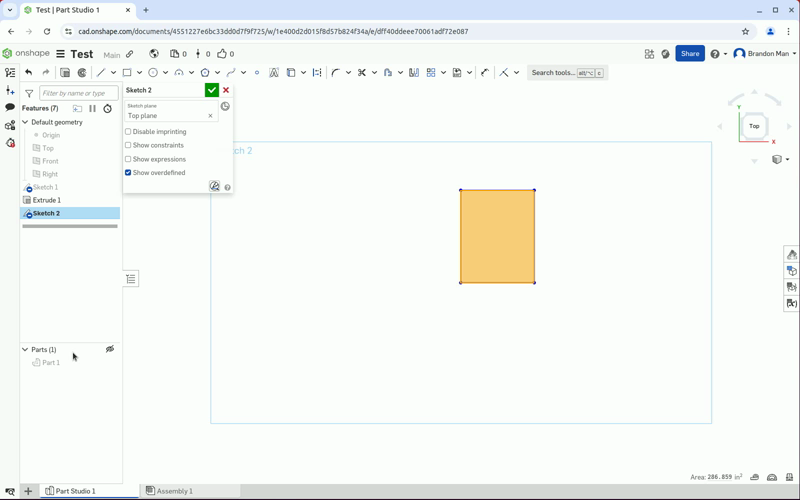
key(shift+e)
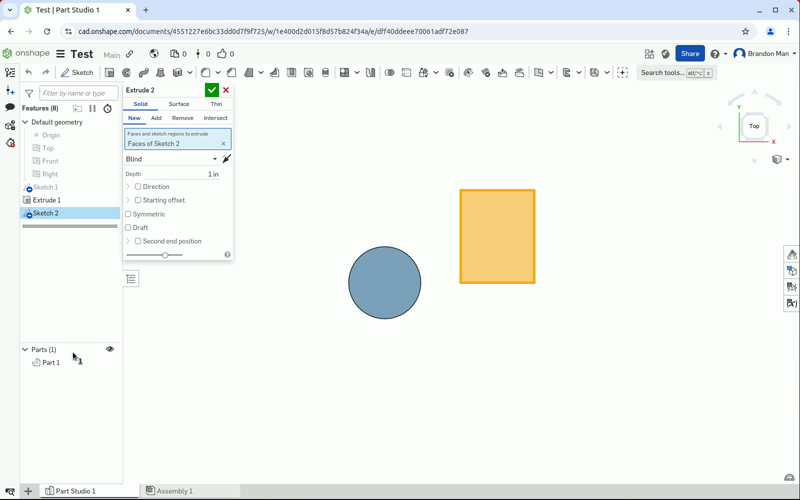
mouse_move(143, 106)
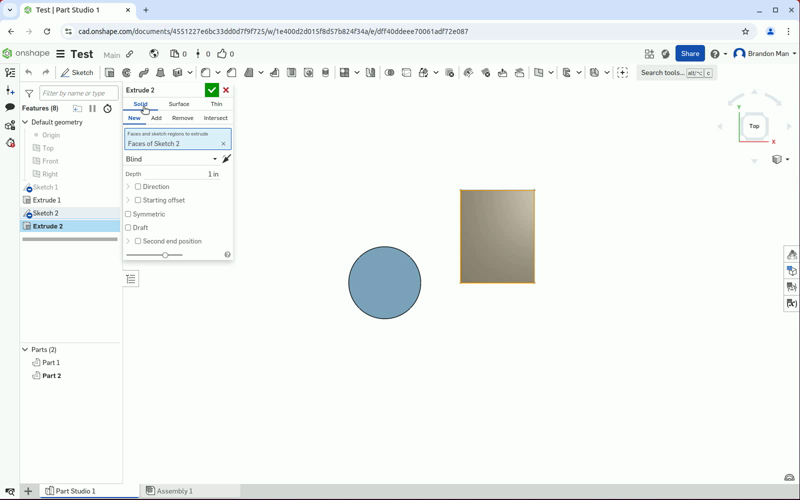
click(143, 106)
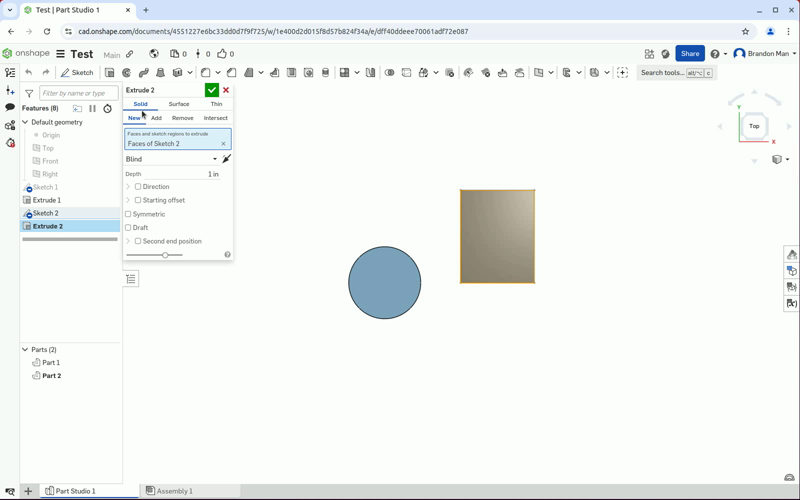
mouse_move(137, 120)
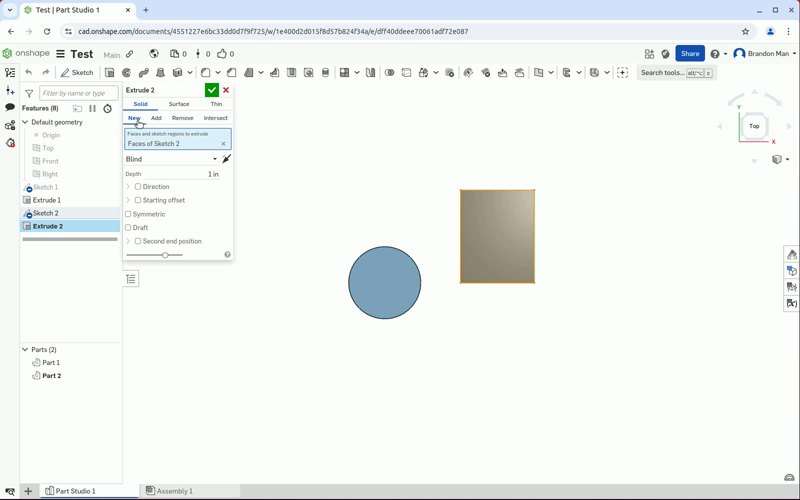
click(137, 120)
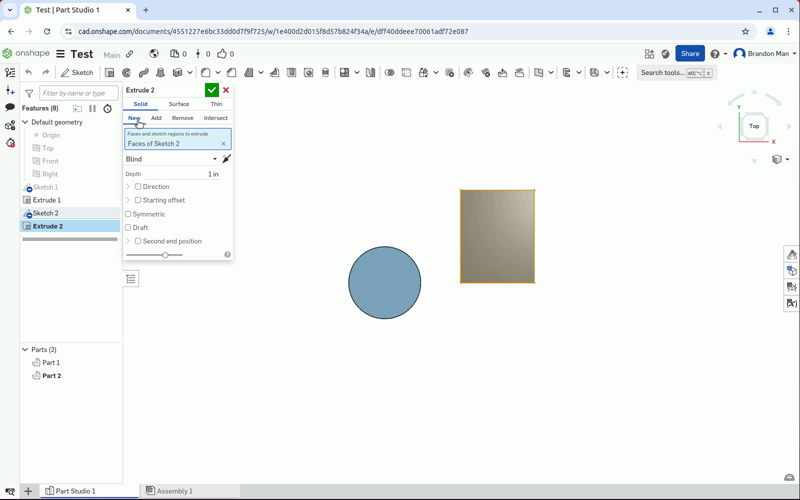
key(tab, 4)
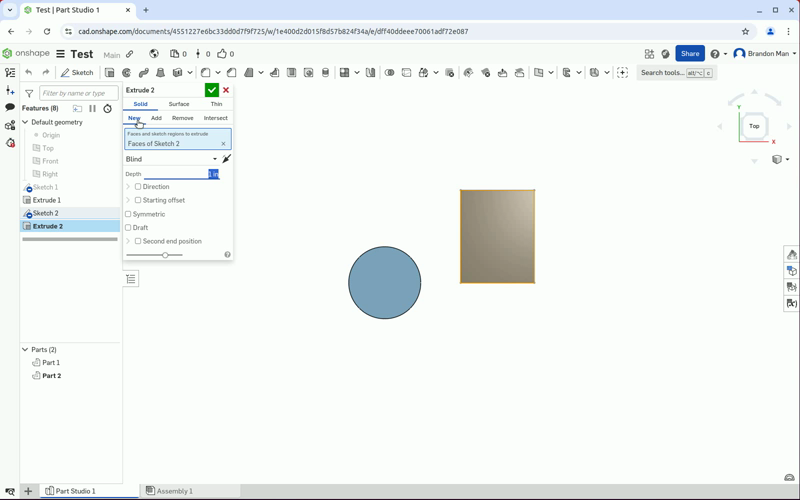
text(11.313)
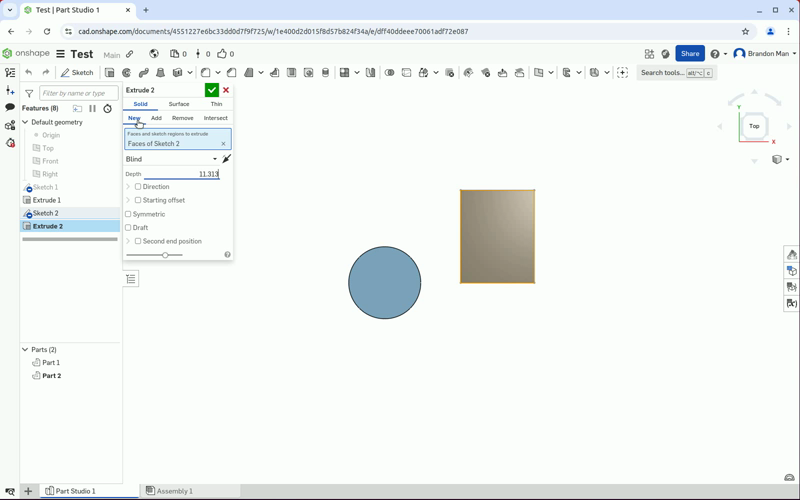
key(enter)
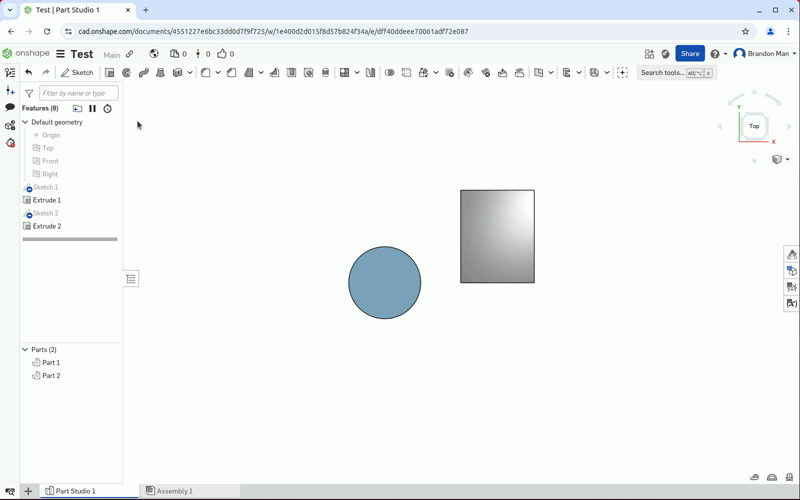
key(shift+h)
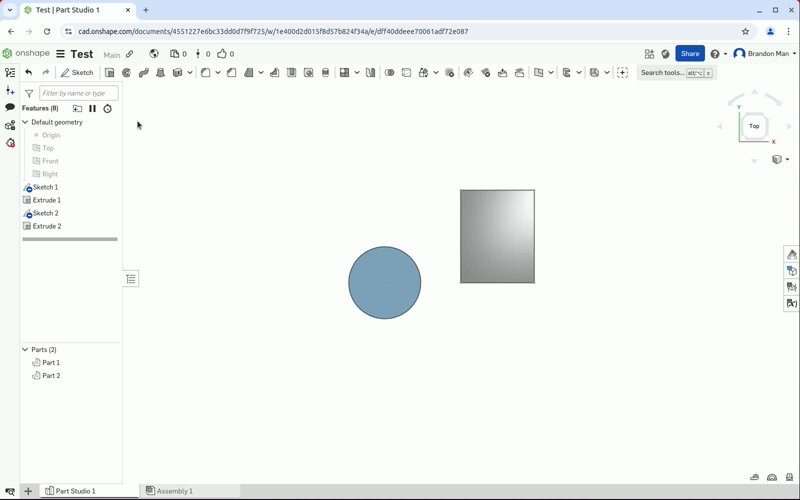
key(shift+h)
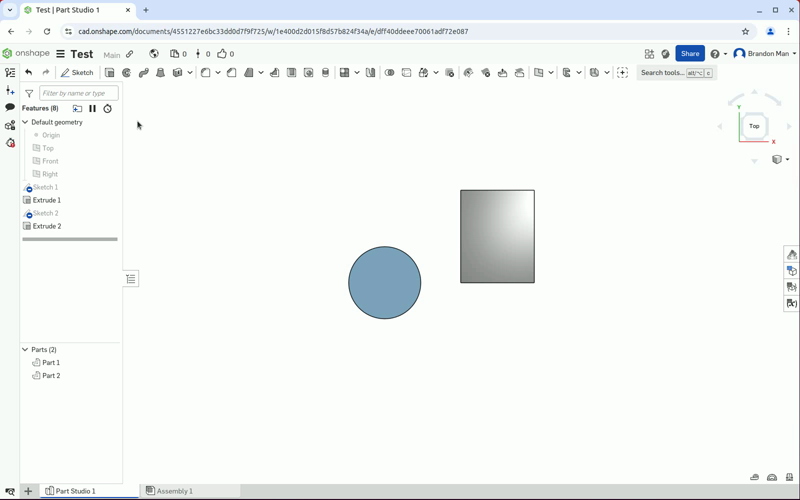
mouse_move(73, 189)
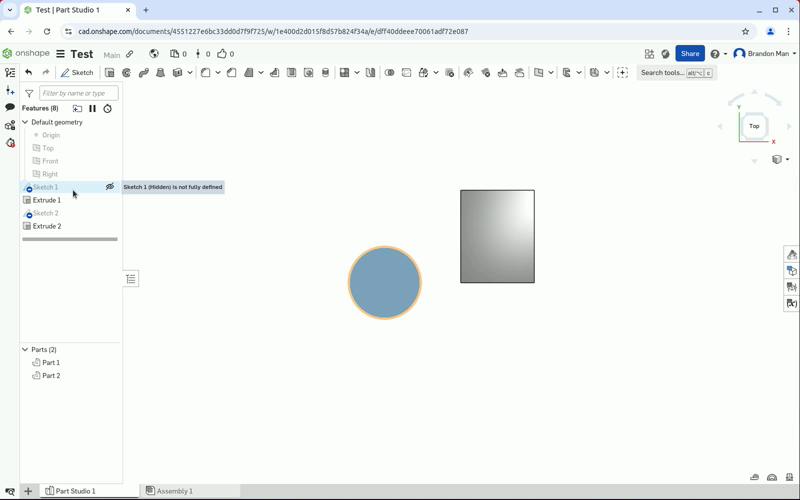
click(73, 189)
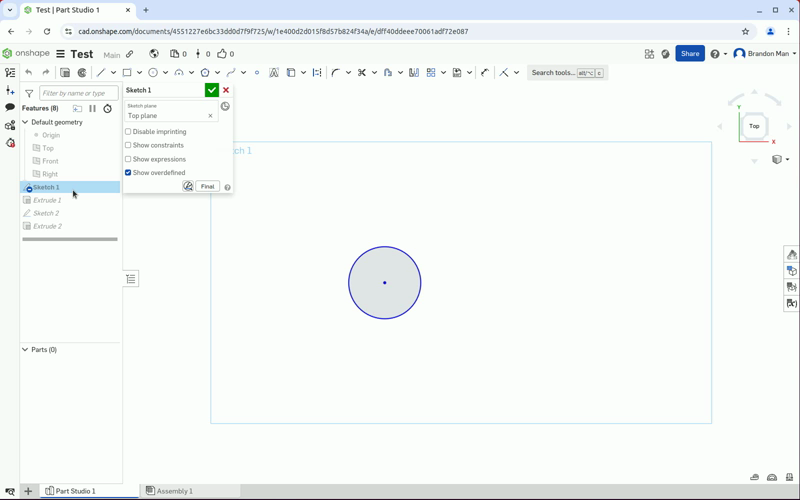
mouse_move(229, 92)
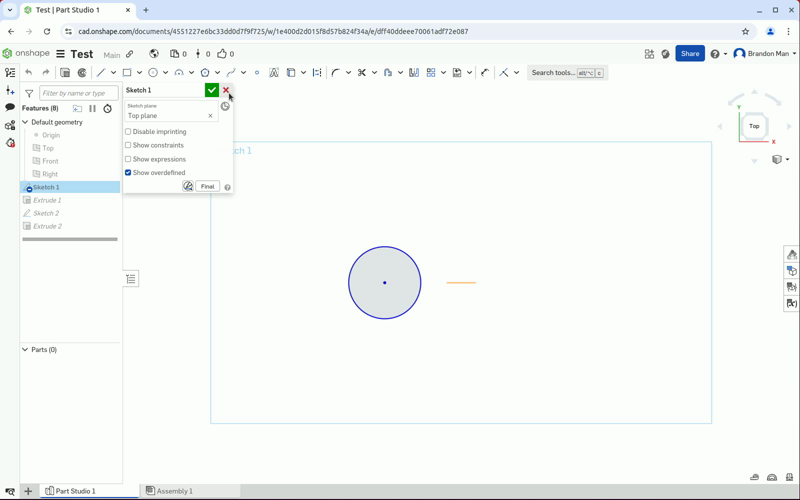
click(229, 92)
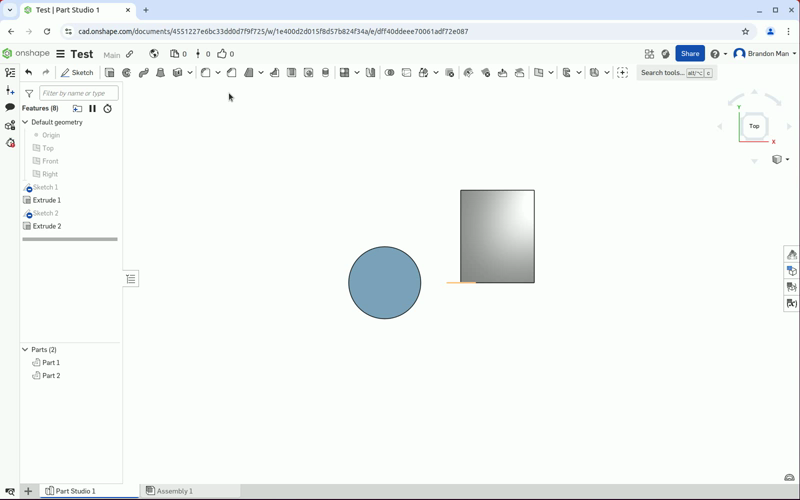
mouse_move(541, 75)
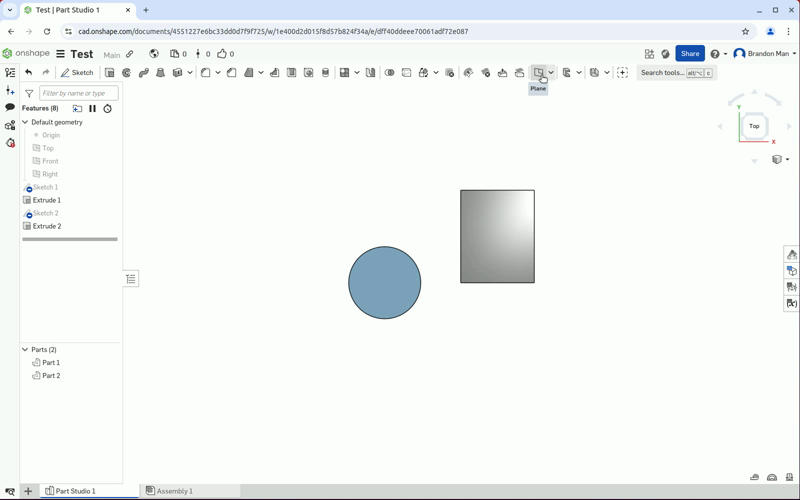
click(541, 75)
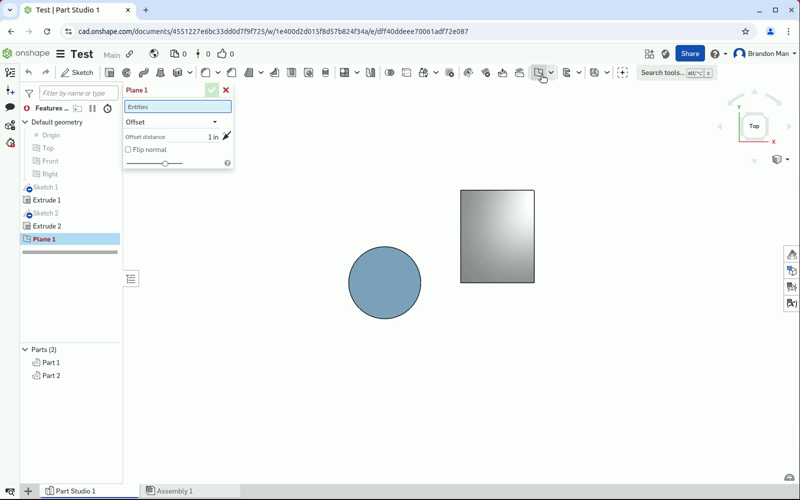
mouse_move(73, 150)
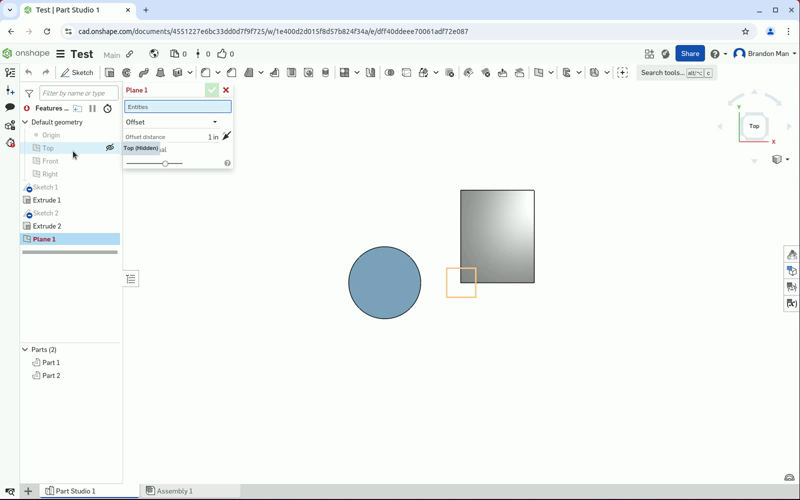
click(73, 150)
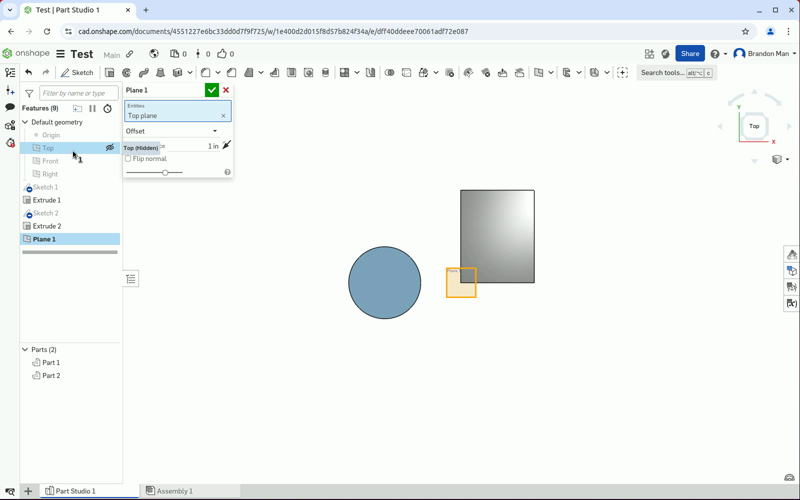
key(tab, 2)
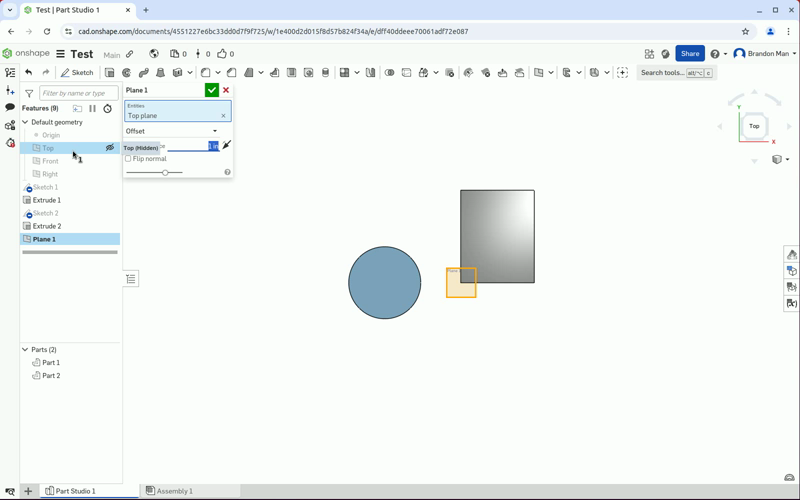
text(11.308)
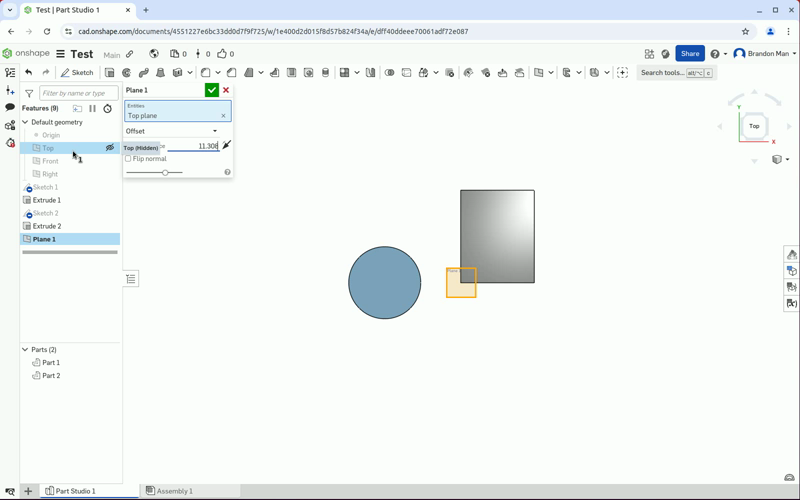
key(enter, 2)
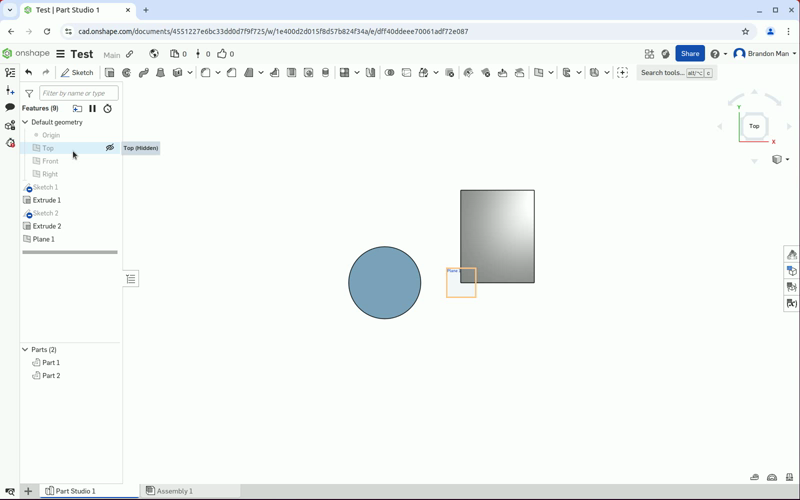
key(shift+s)
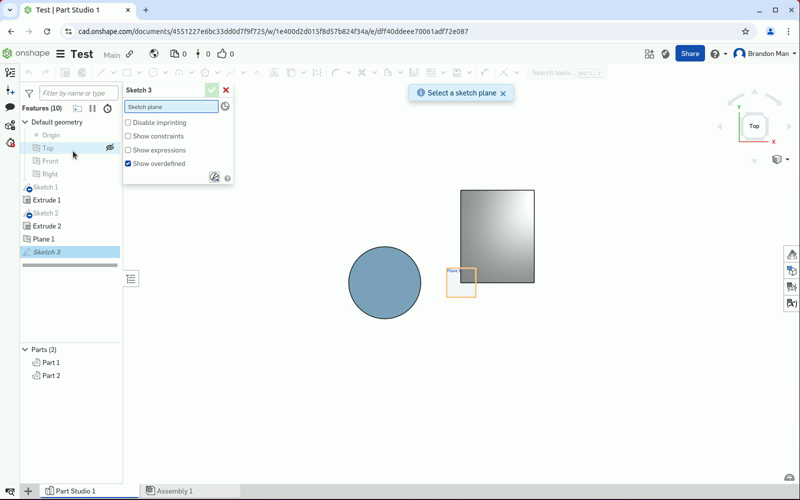
mouse_move(73, 241)
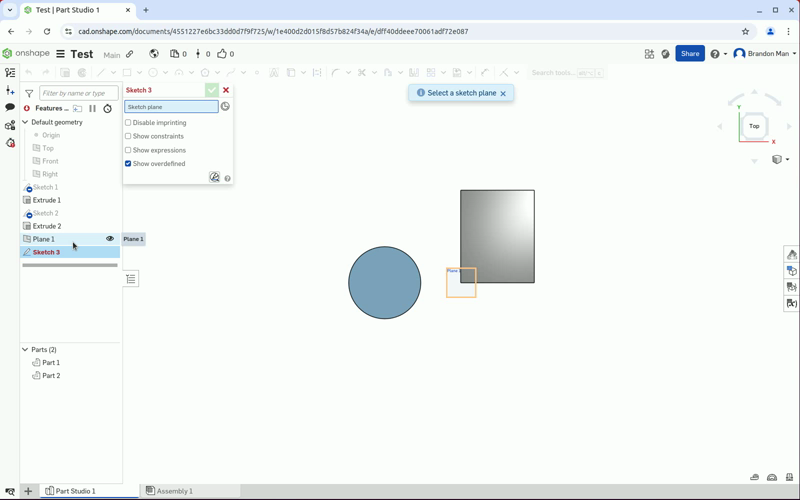
click(73, 241)
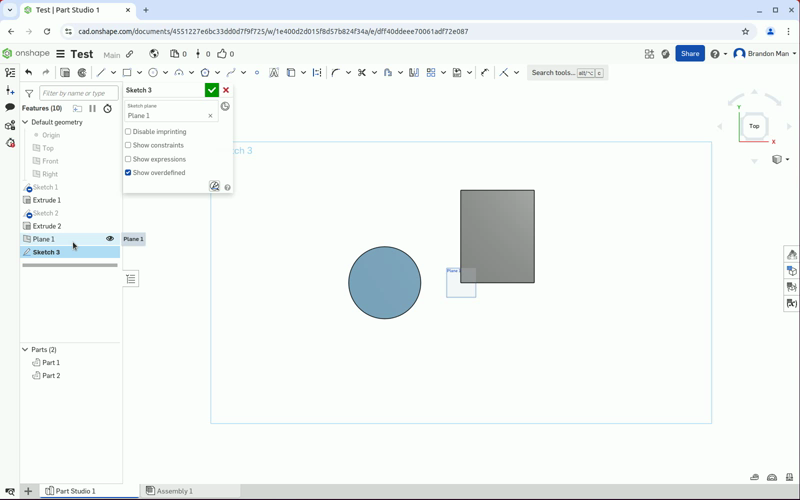
mouse_move(73, 352)
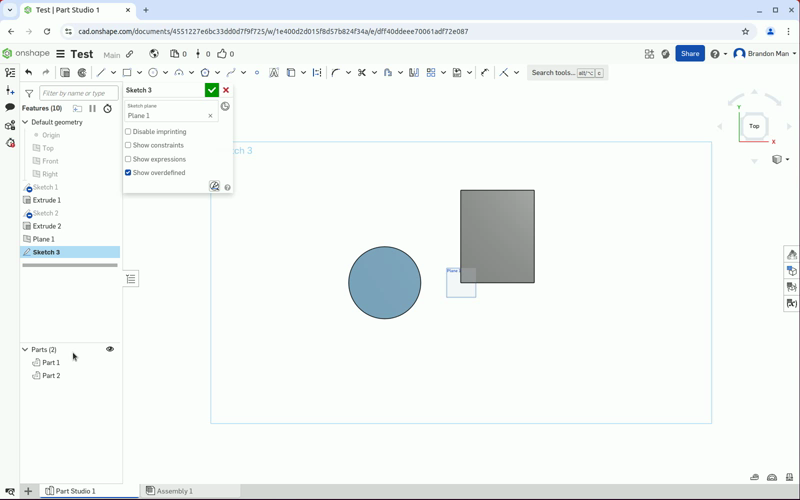
key(y)
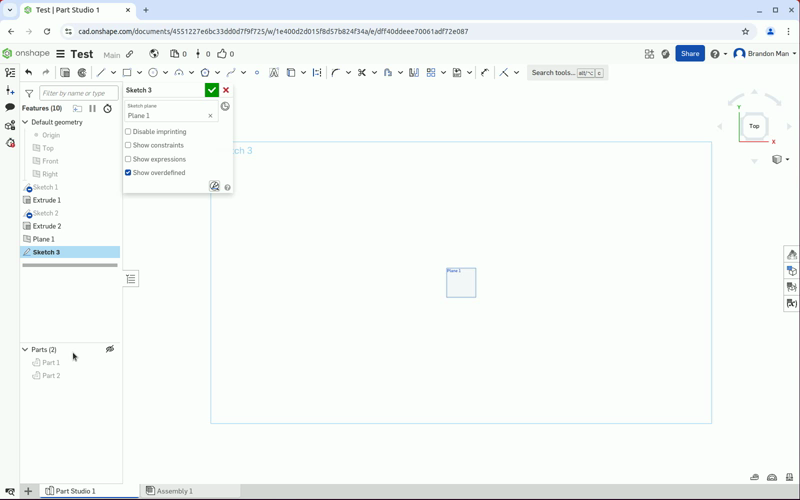
key(l)
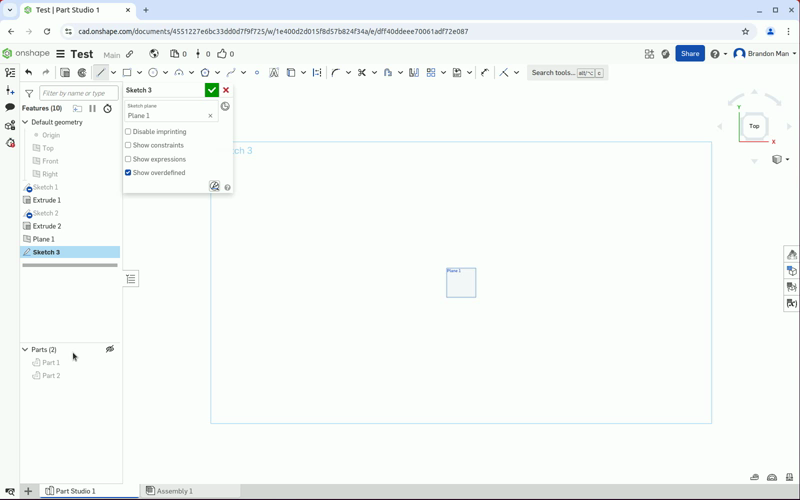
key_down(shift)
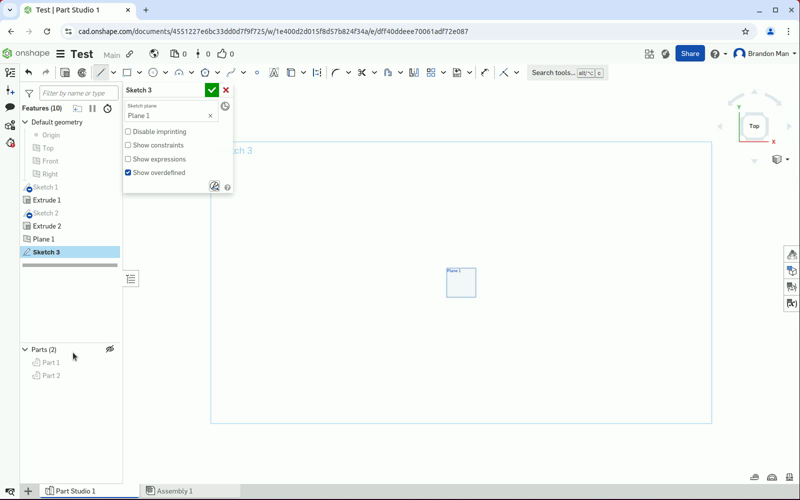
mouse_move(364, 301)
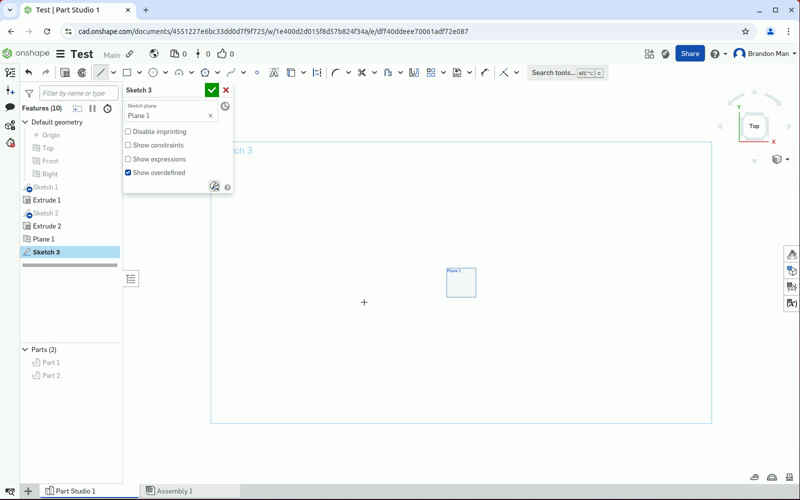
click(364, 301)
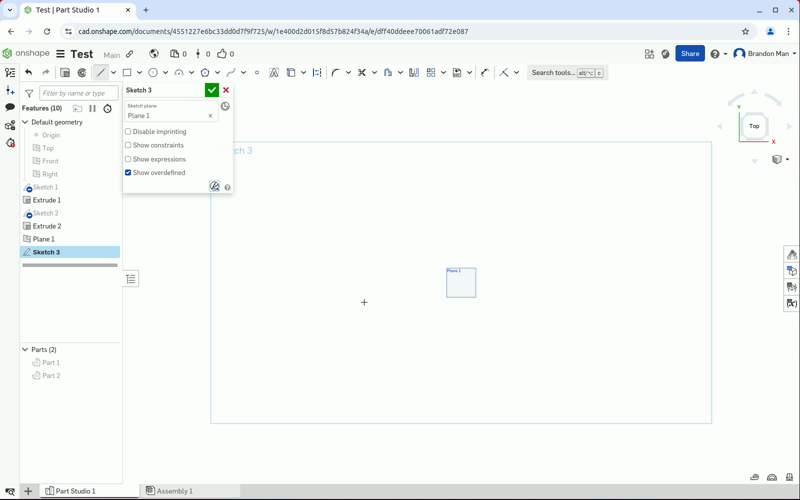
key_up(shift)
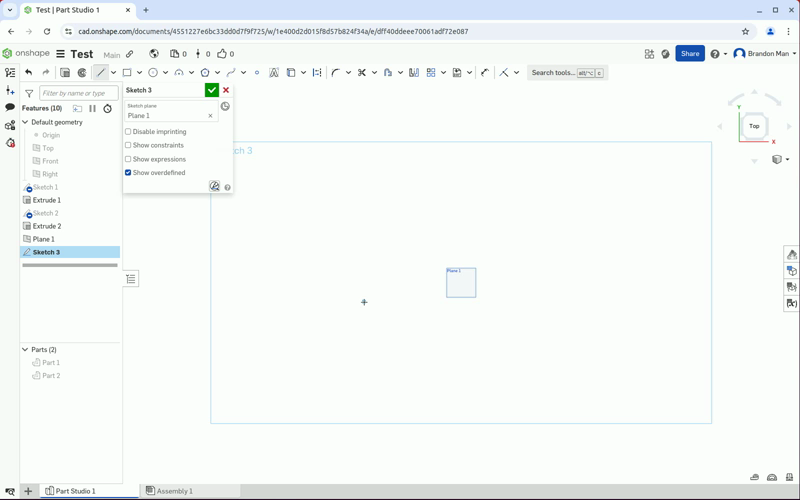
key_down(shift)
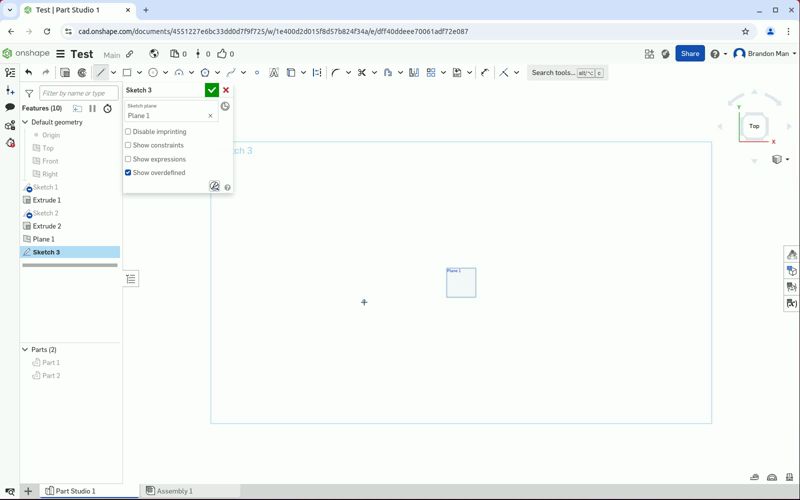
mouse_move(394, 301)
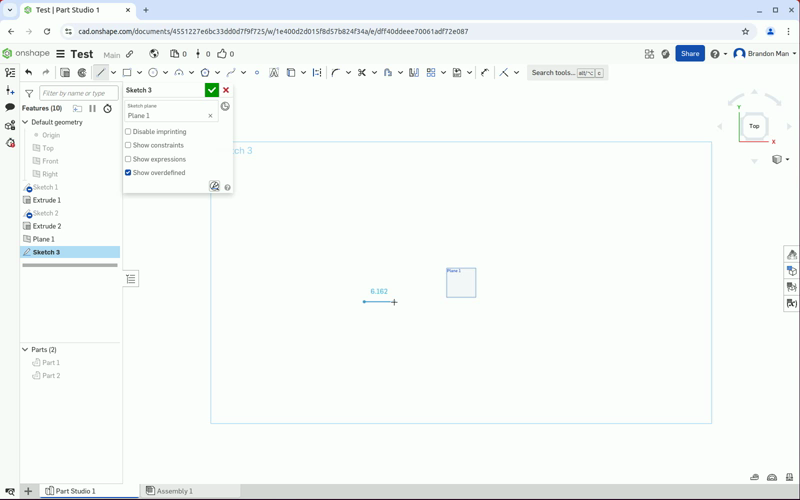
mouse_move(384, 301)
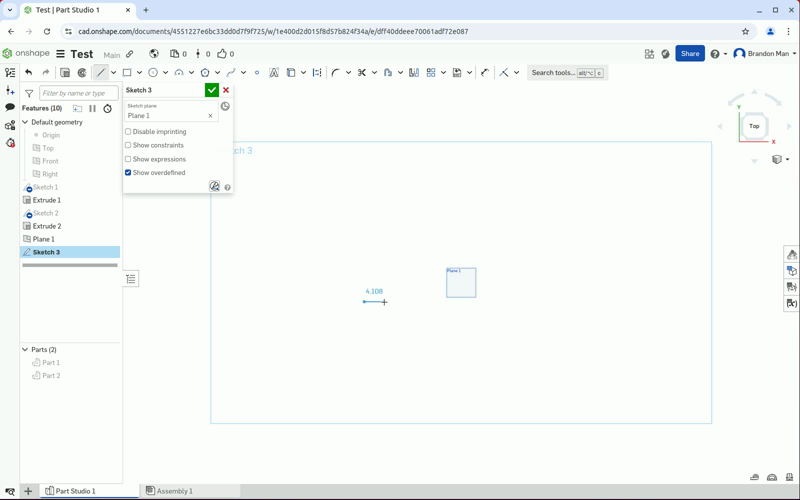
click(384, 301)
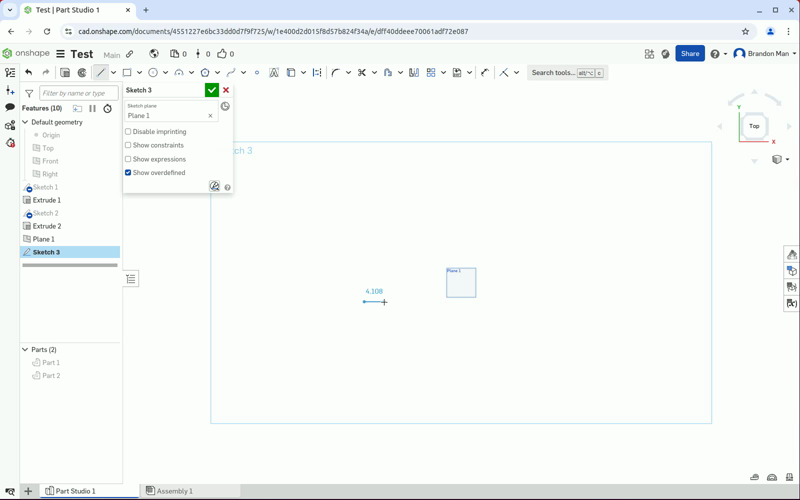
key_up(shift)
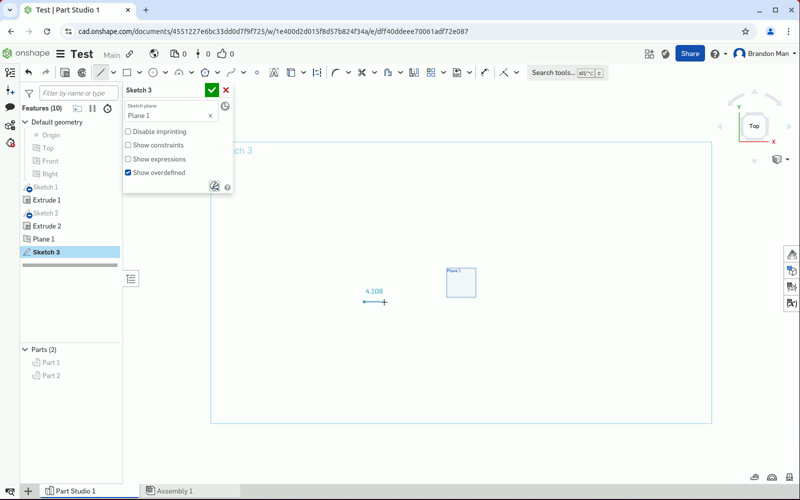
key_down(shift)
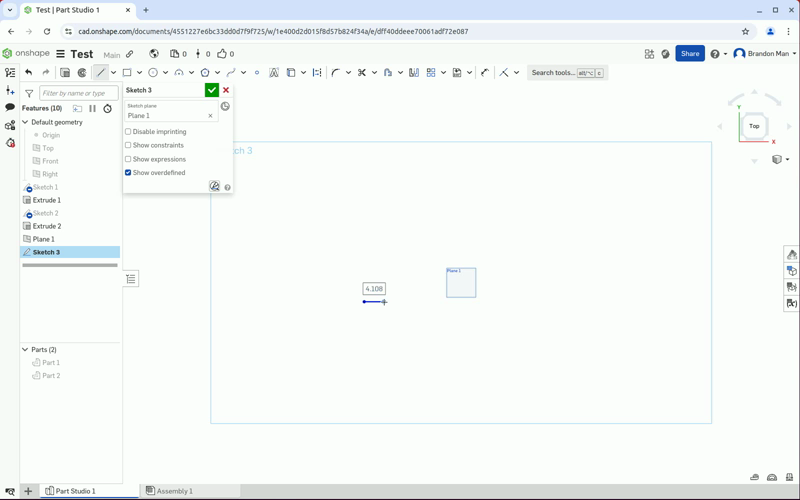
mouse_move(414, 301)
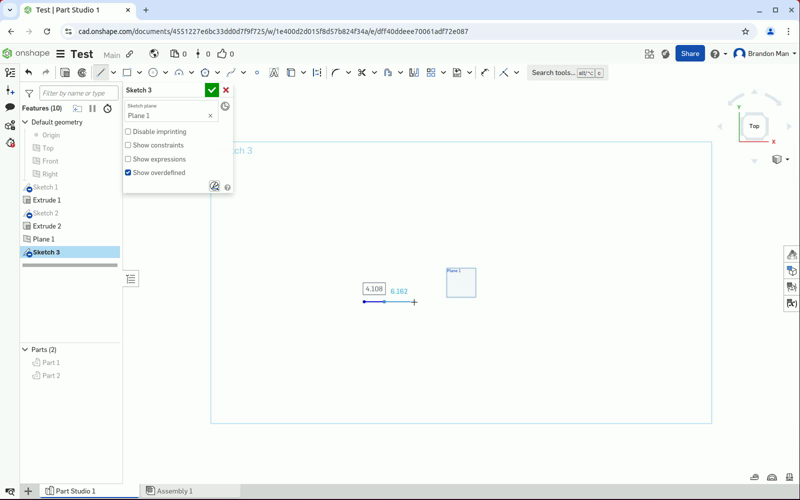
mouse_move(384, 282)
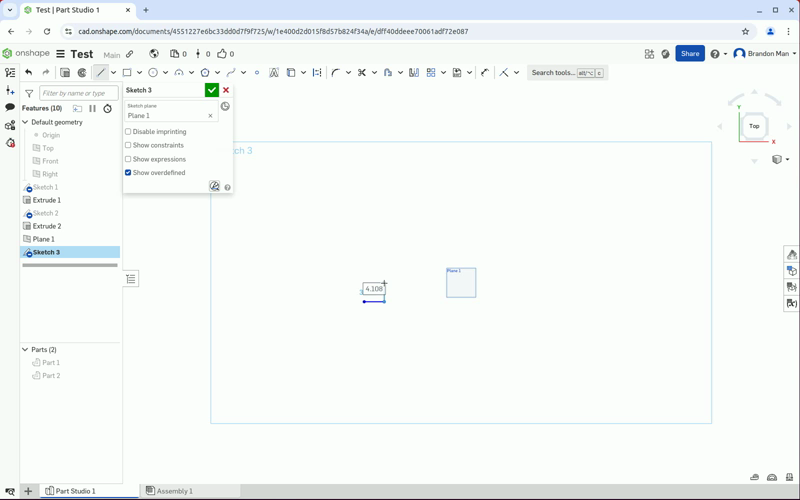
click(384, 282)
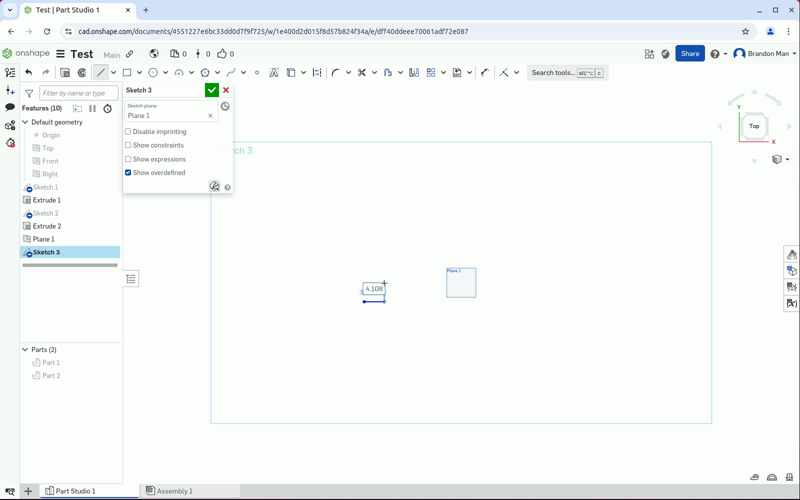
key_up(shift)
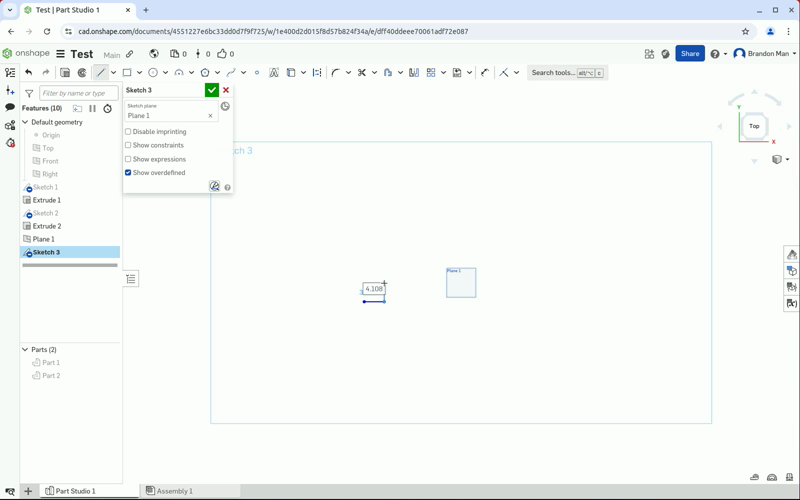
key_down(shift)
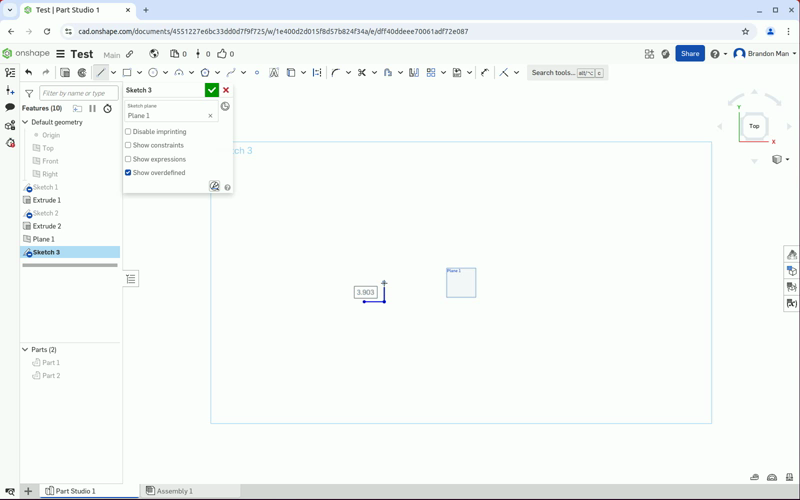
mouse_move(414, 282)
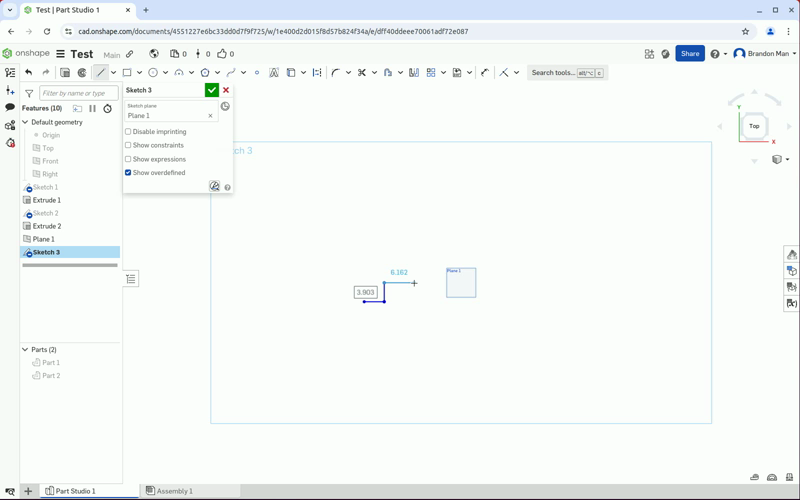
mouse_move(364, 282)
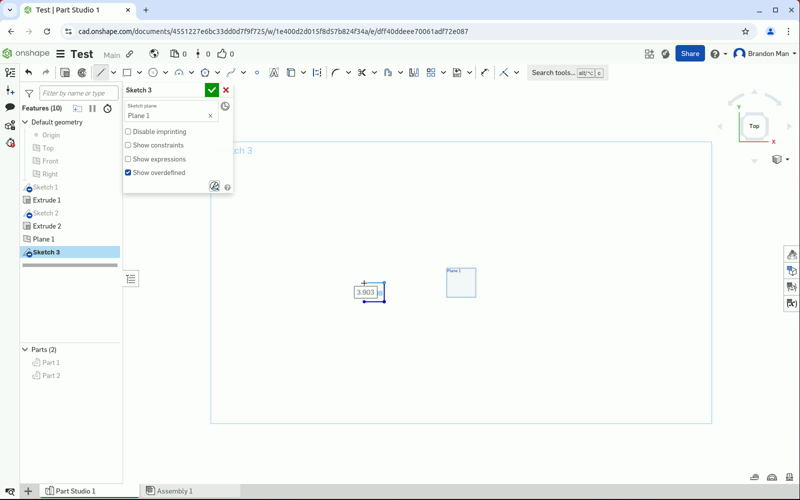
click(364, 282)
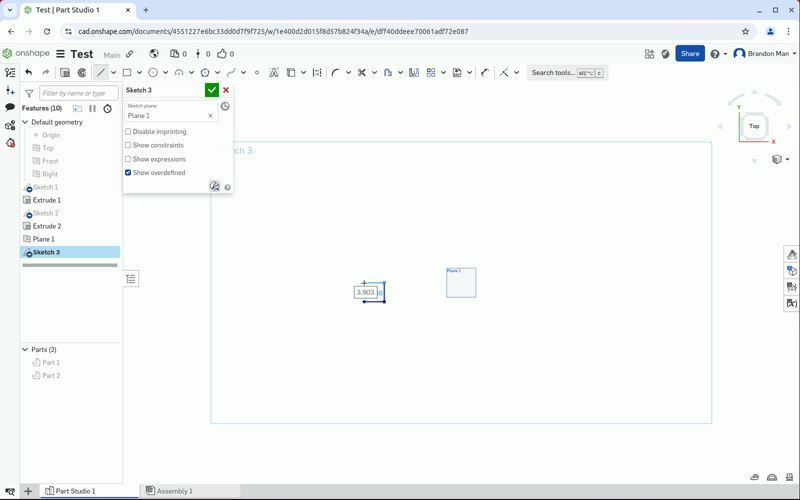
key_up(shift)
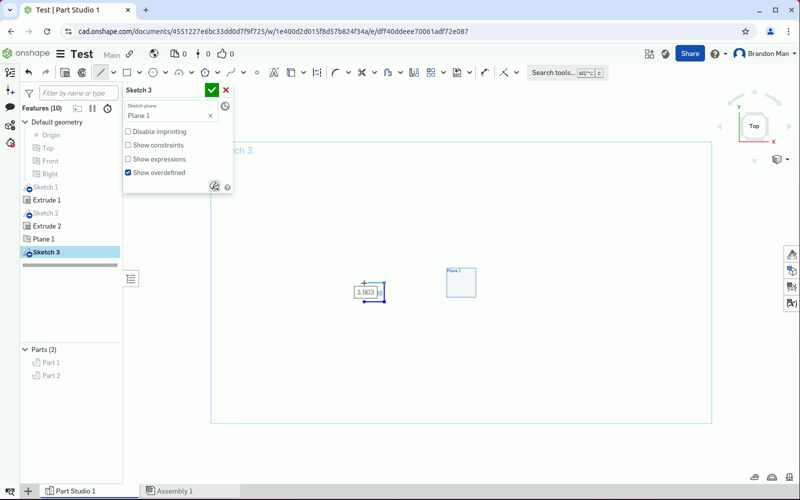
mouse_move(394, 282)
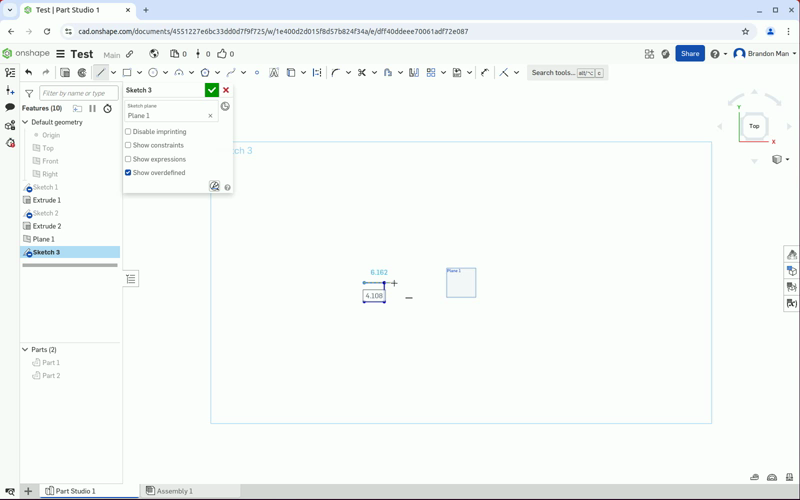
key_down(shift)
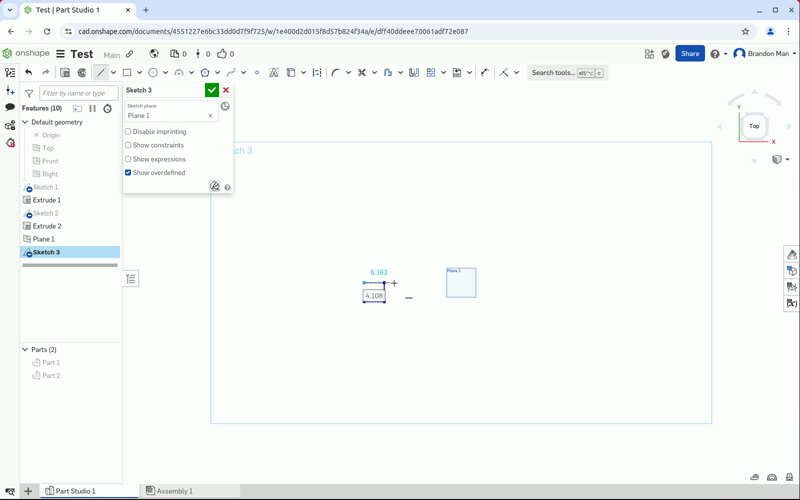
mouse_move(364, 301)
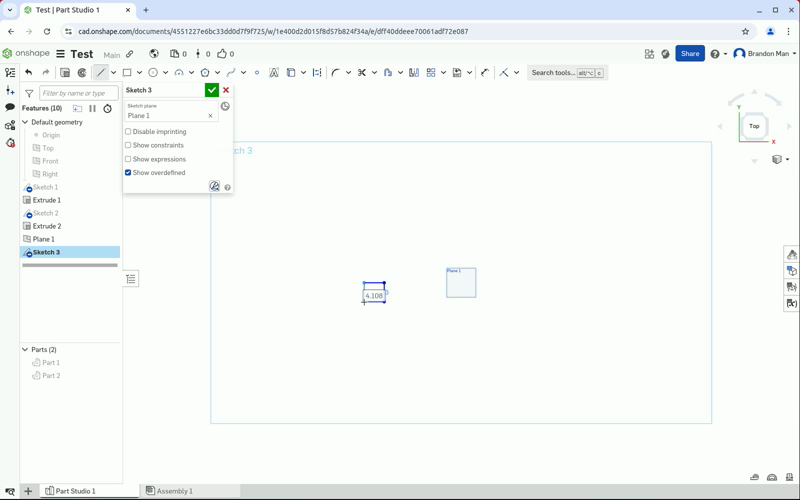
key_up(shift)
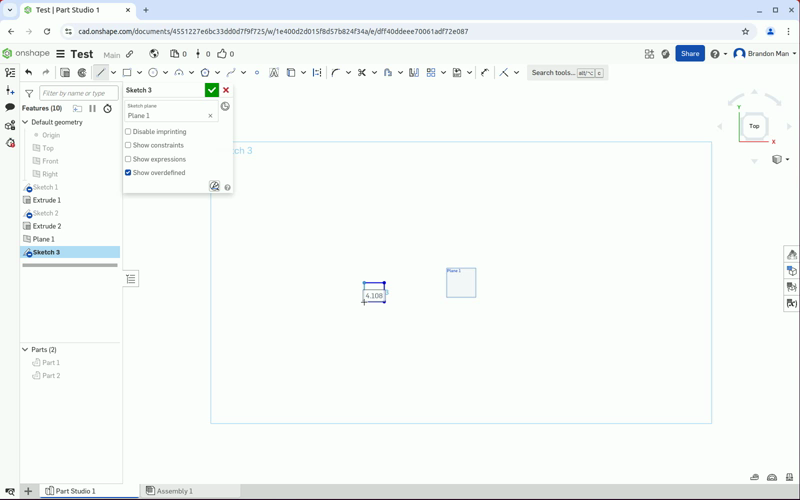
click(364, 301)
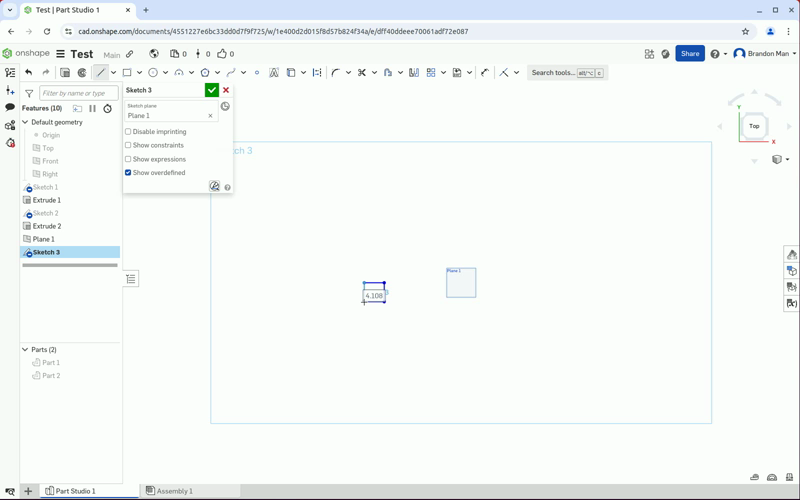
key(esc)
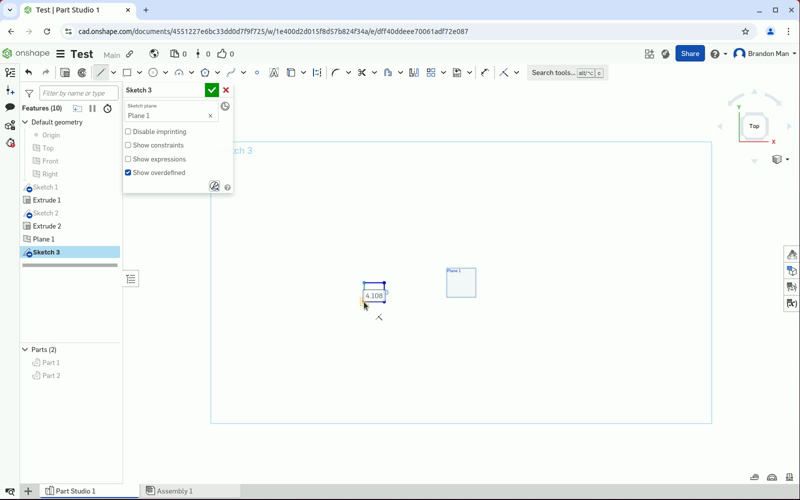
mouse_move(381, 297)
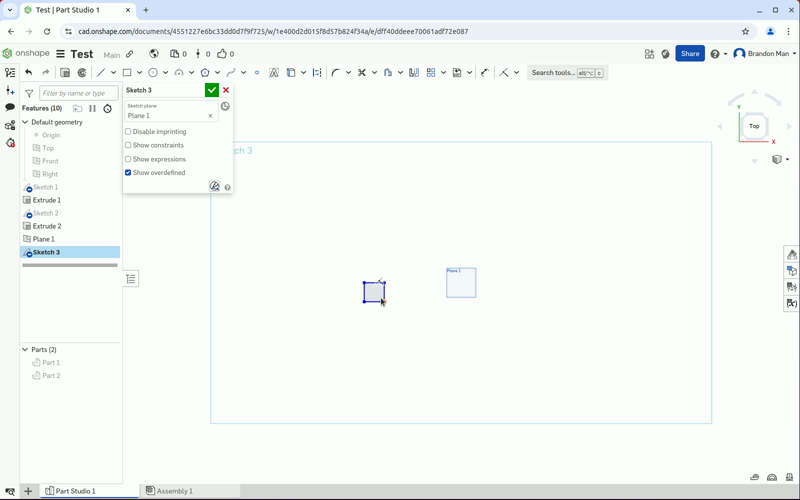
scroll(6)
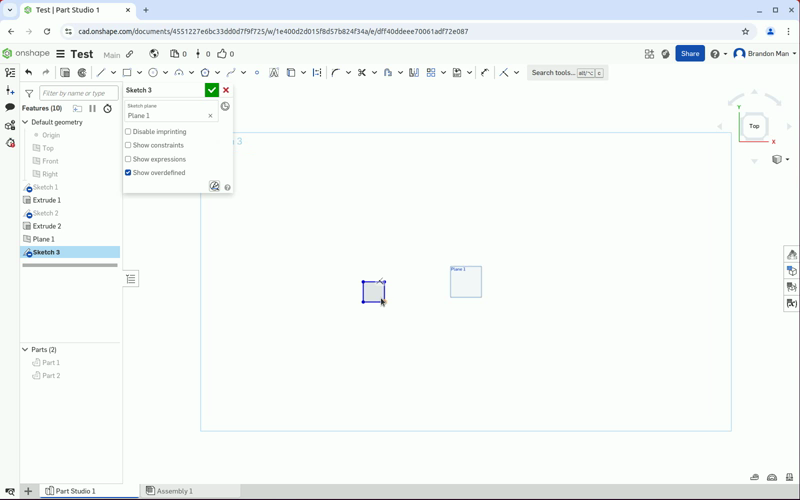
scroll(6)
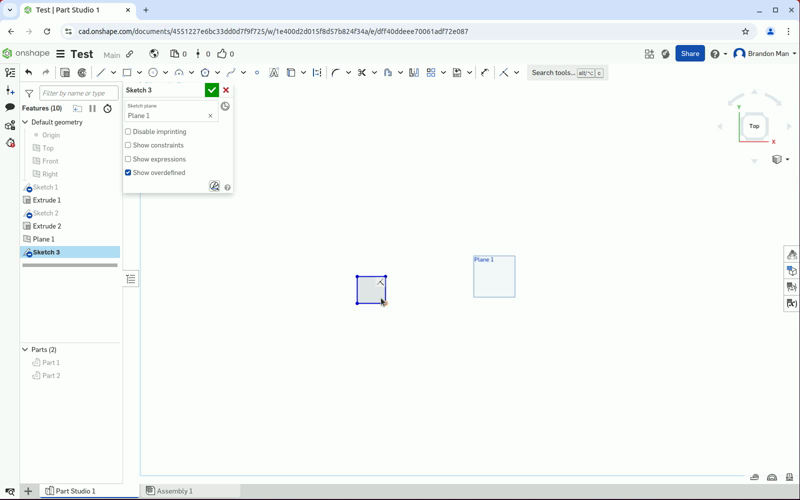
scroll(6)
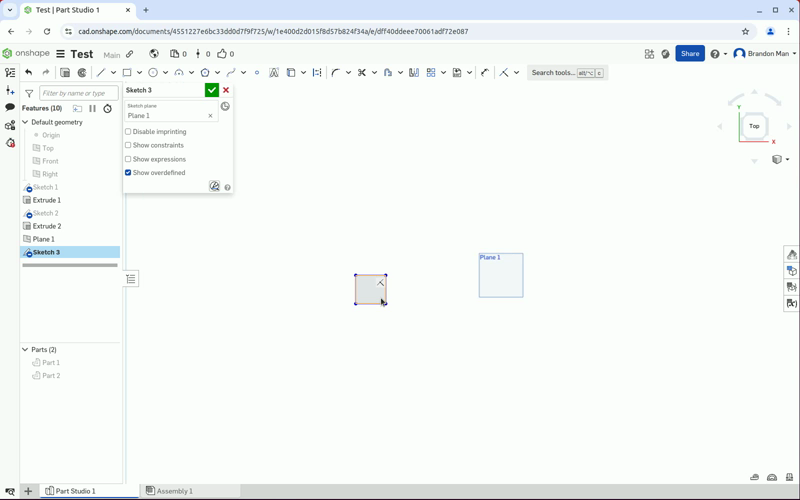
scroll(6)
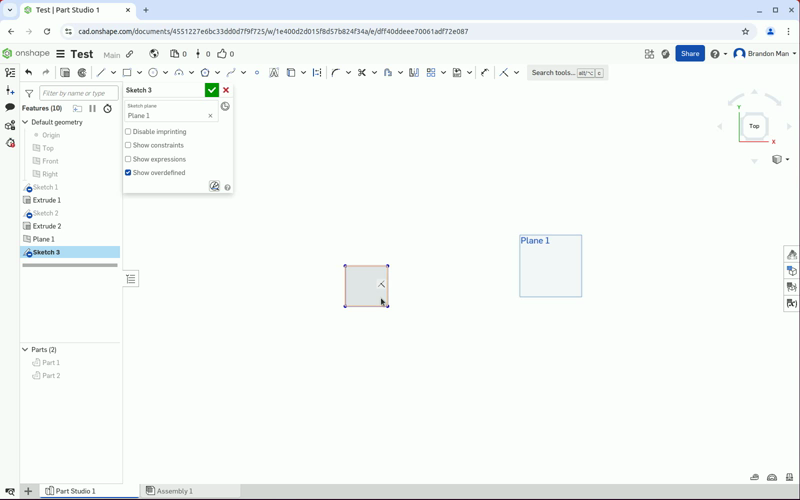
scroll(6)
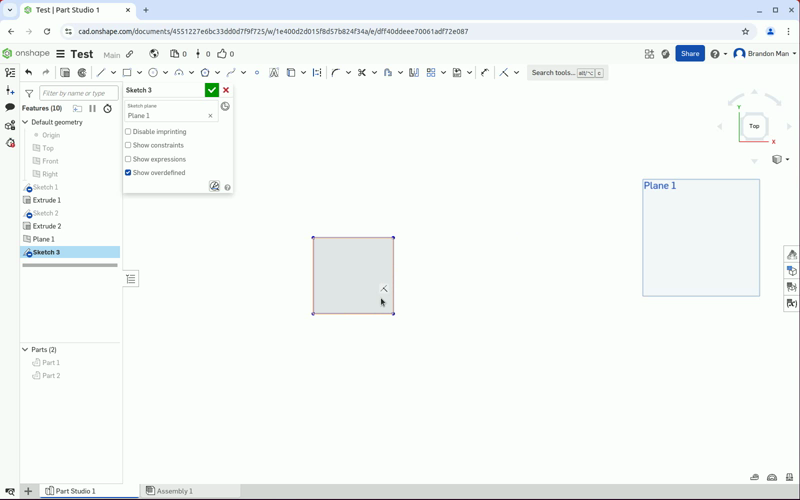
scroll(6)
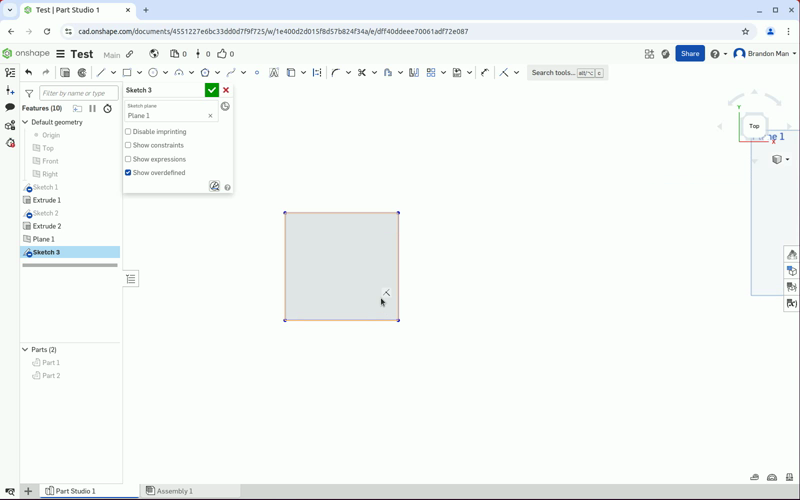
scroll(6)
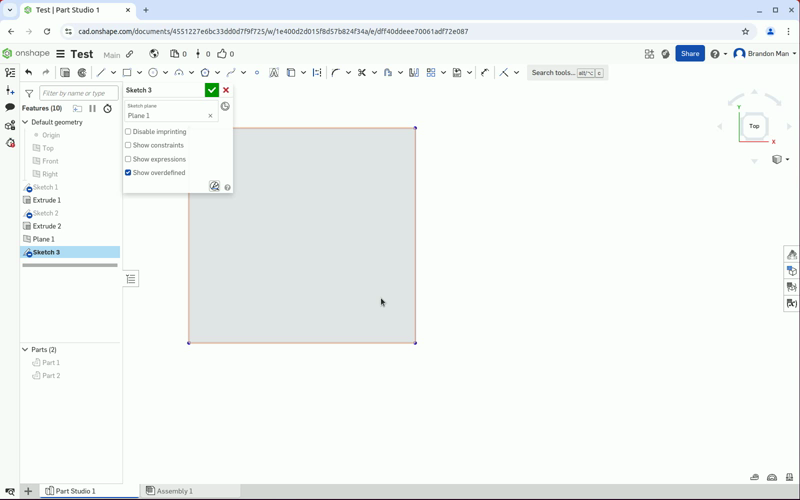
click(381, 297)
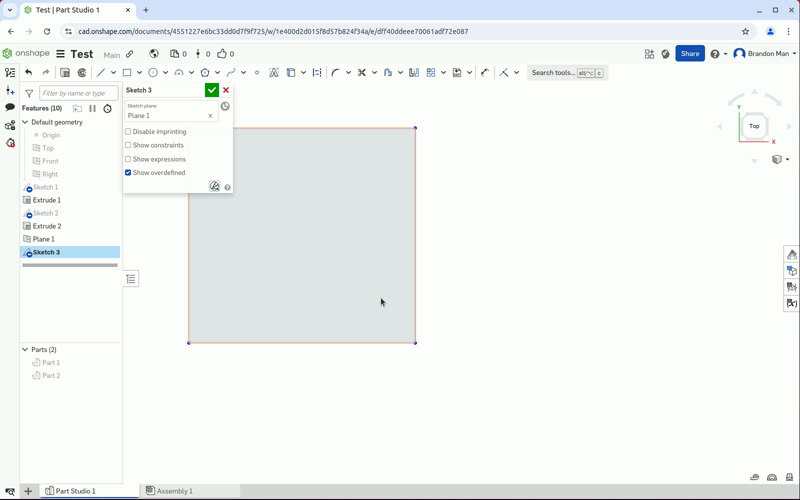
scroll(-6)
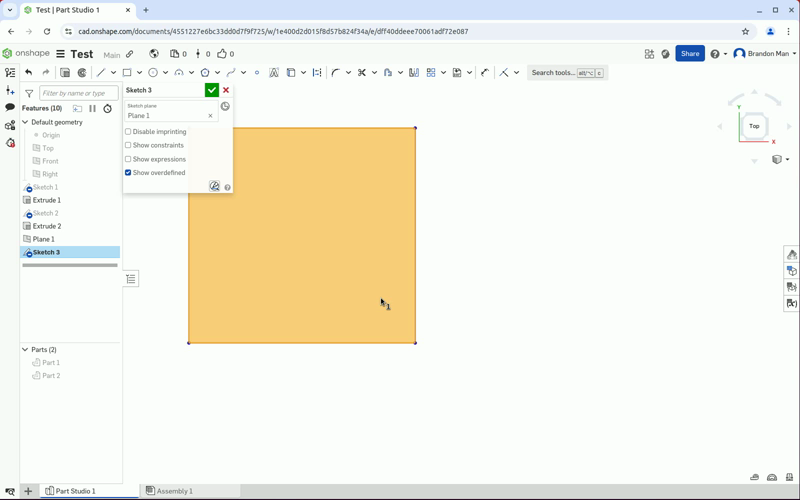
scroll(-6)
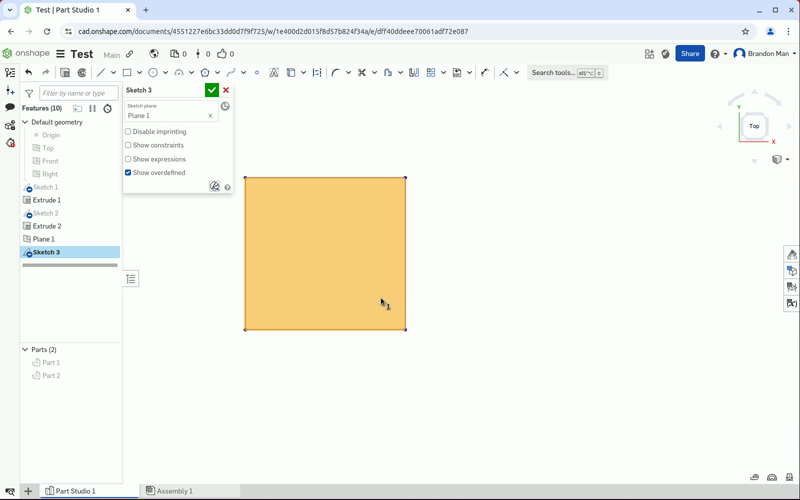
scroll(-6)
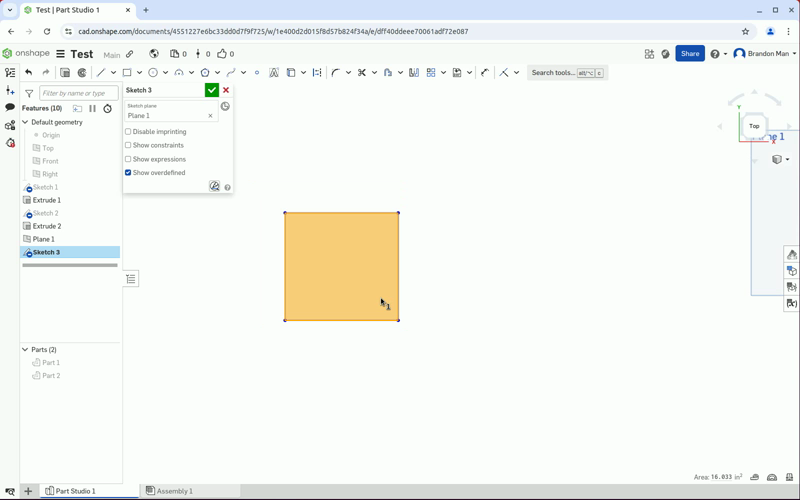
scroll(-6)
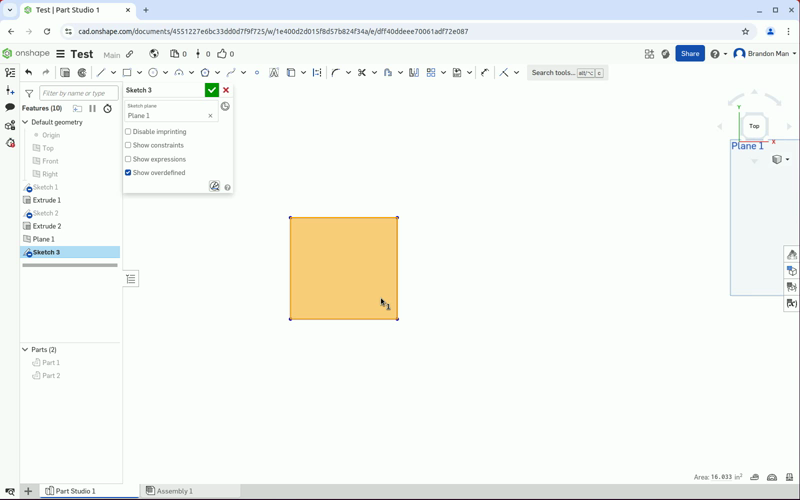
scroll(-6)
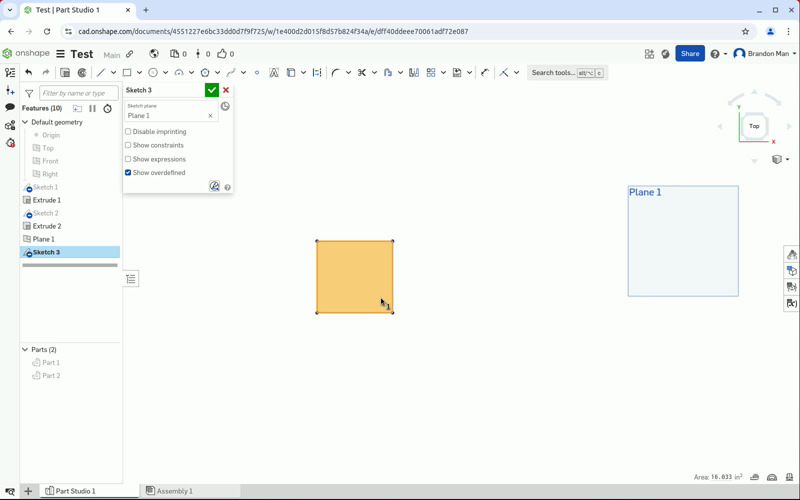
scroll(-6)
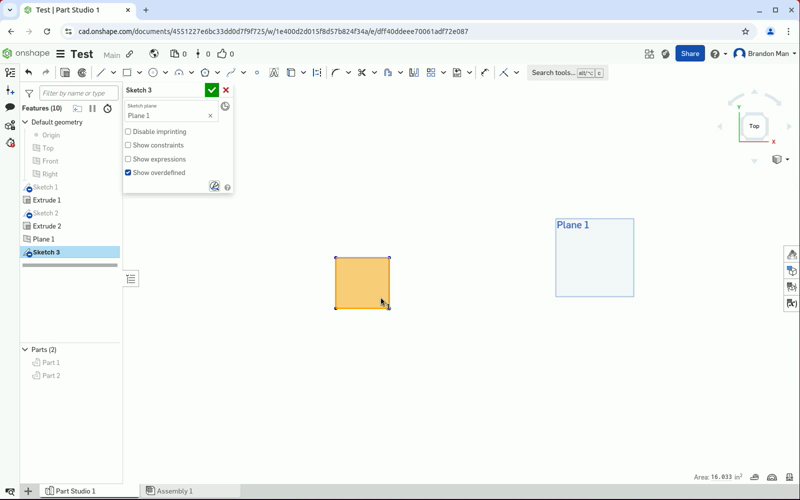
scroll(-6)
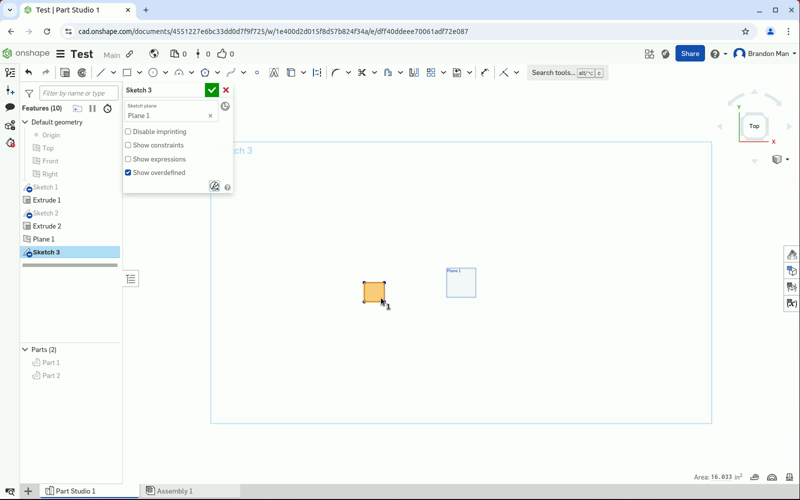
mouse_move(73, 352)
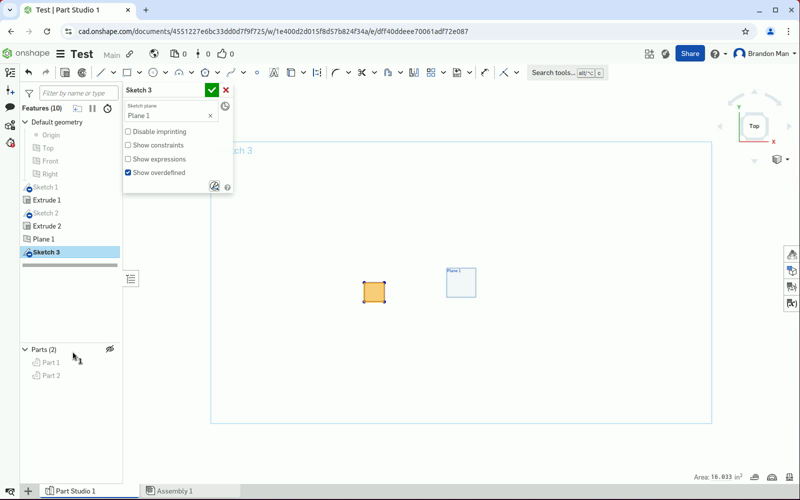
key(shift+y)
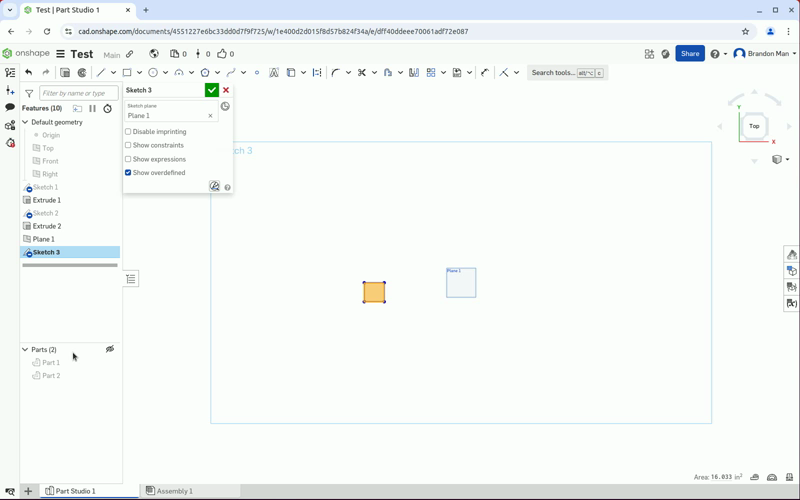
key(shift+e)
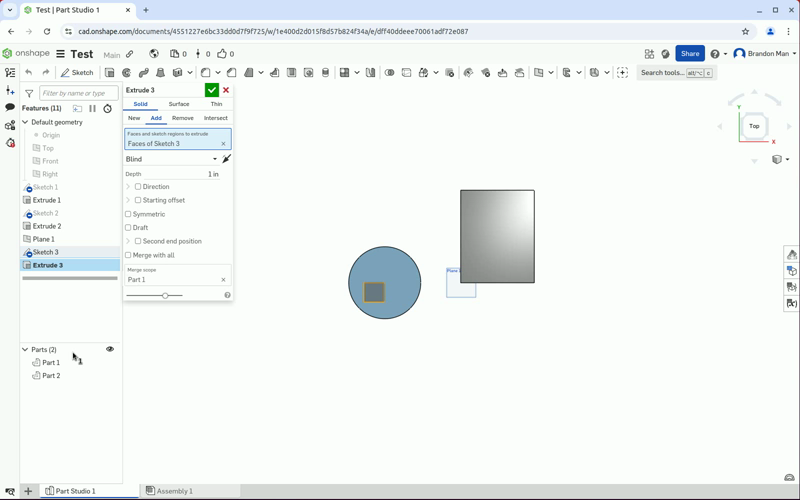
mouse_move(143, 106)
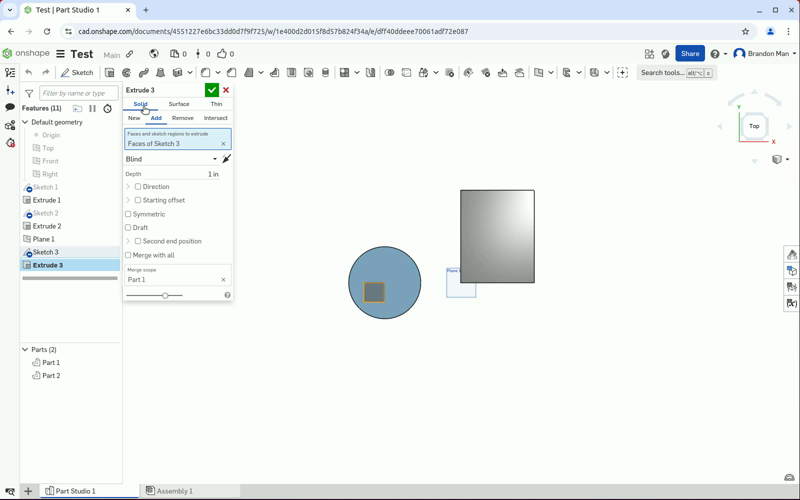
click(143, 106)
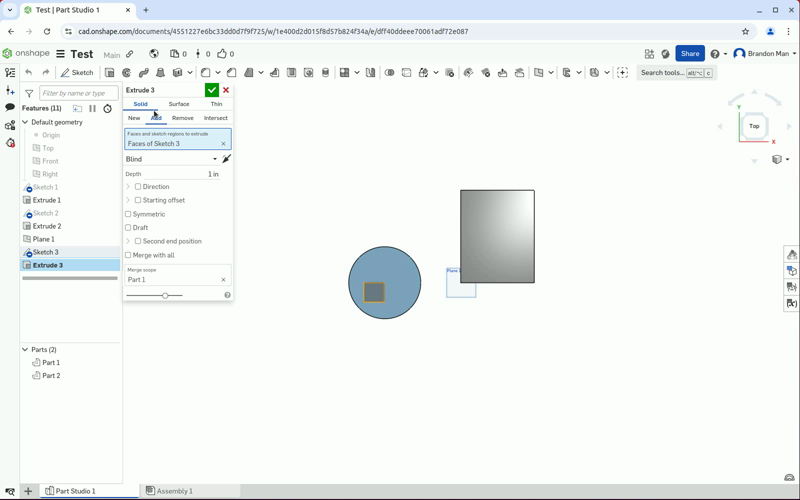
mouse_move(186, 120)
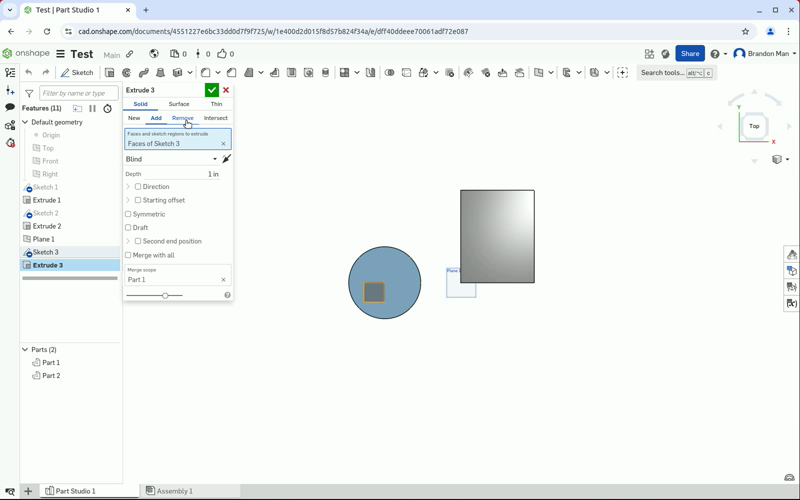
click(186, 120)
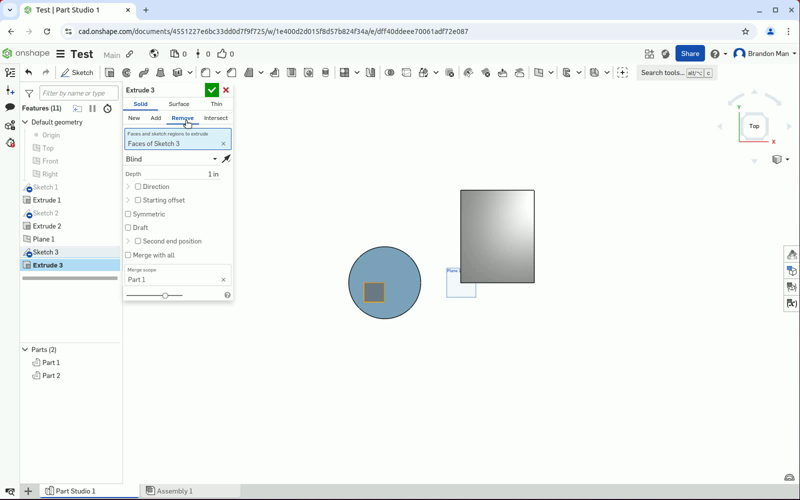
key(tab, 4)
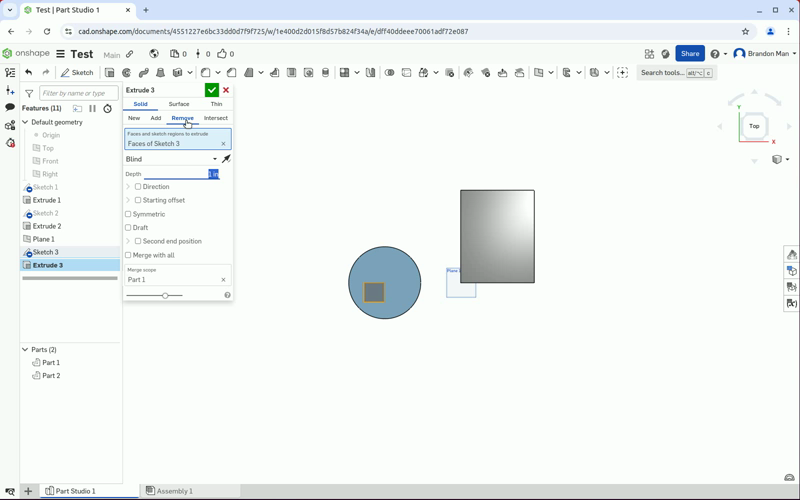
text(17.09)
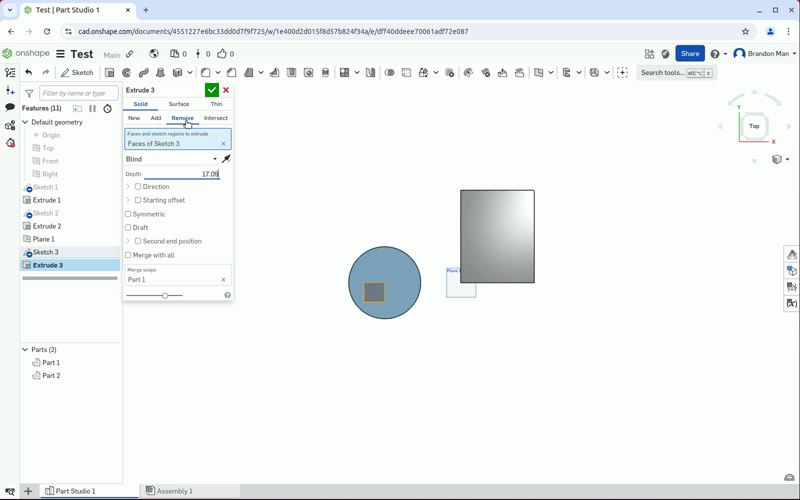
key(tab, 6)
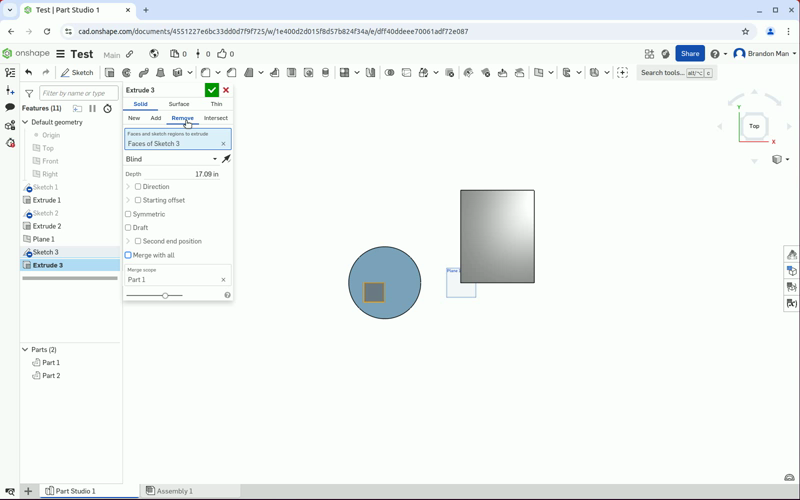
key(space)
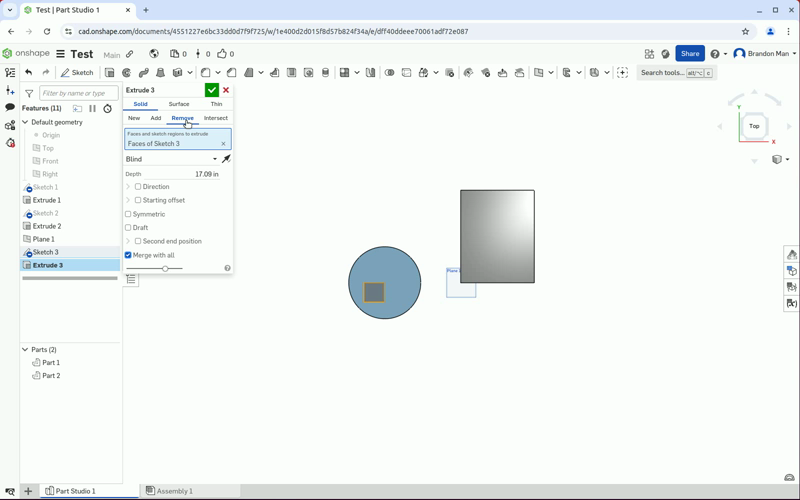
key(enter)
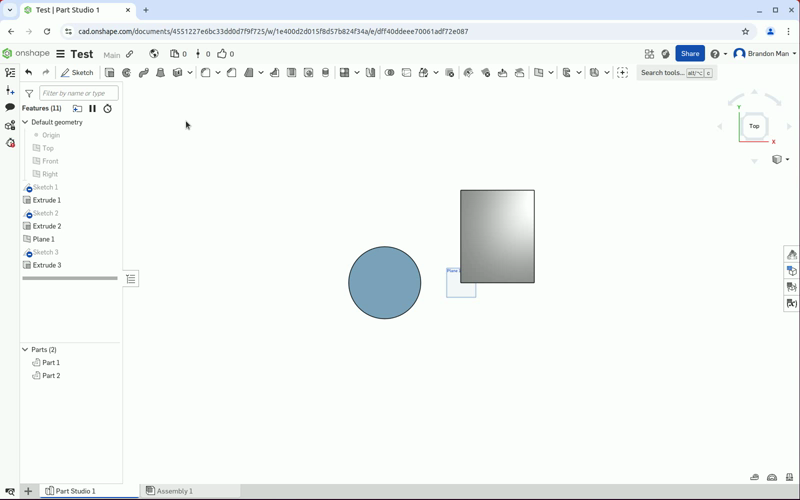
key(shift+h)
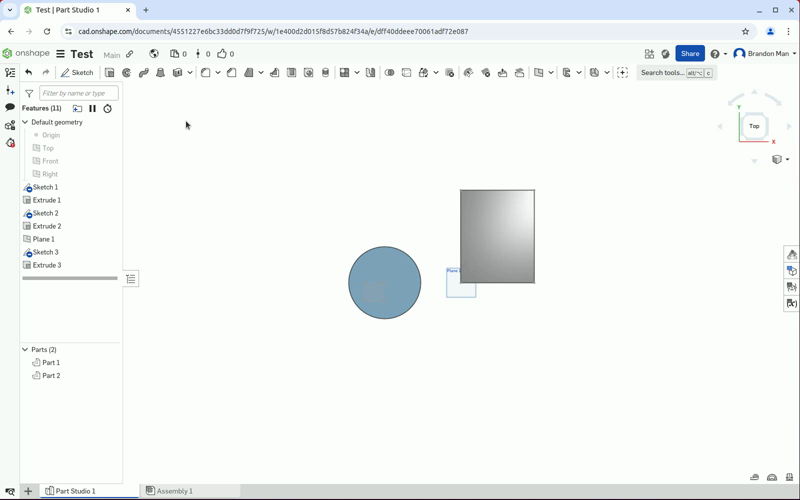
key(shift+h)
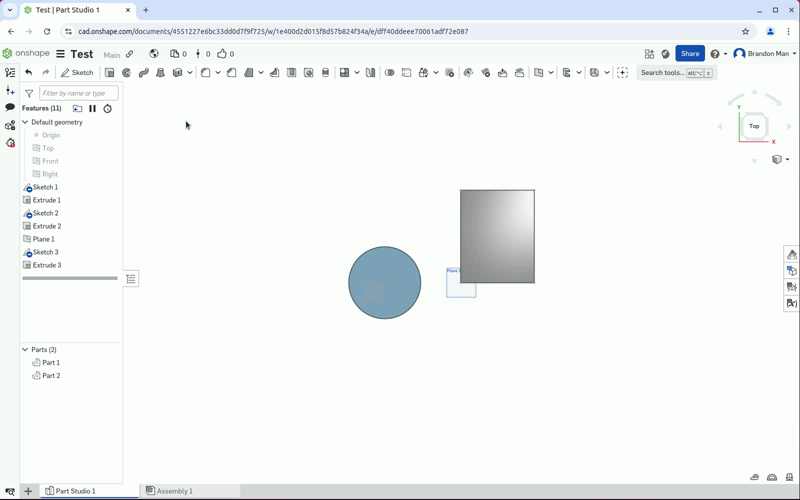
key(shift+7)
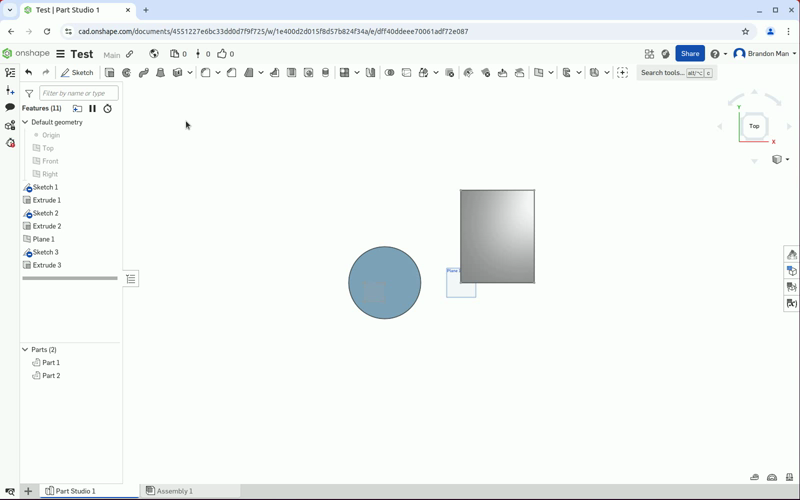
key(up, 3)
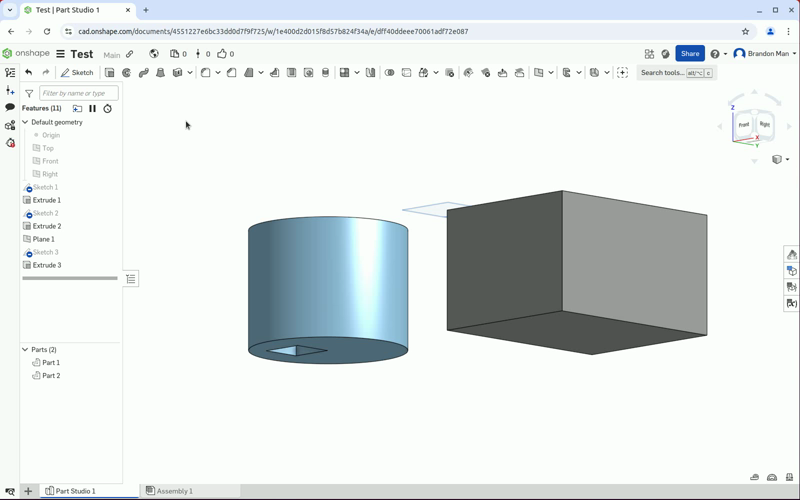
key(left, 3)
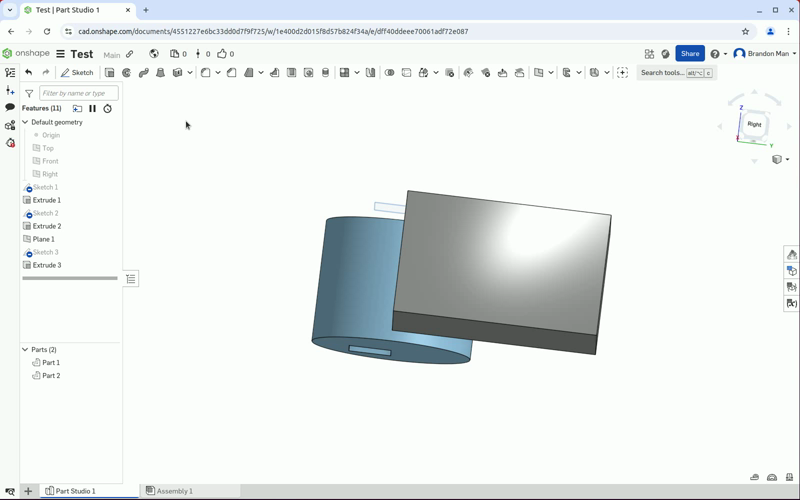
key(right, 3)
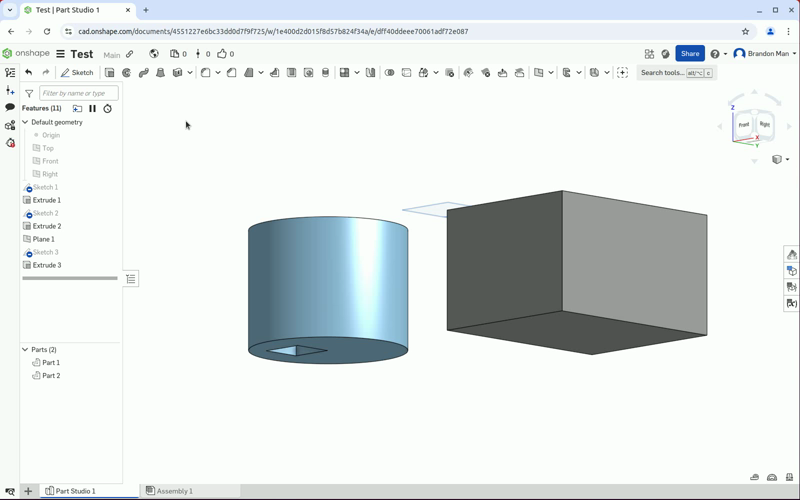
key(down, 3)
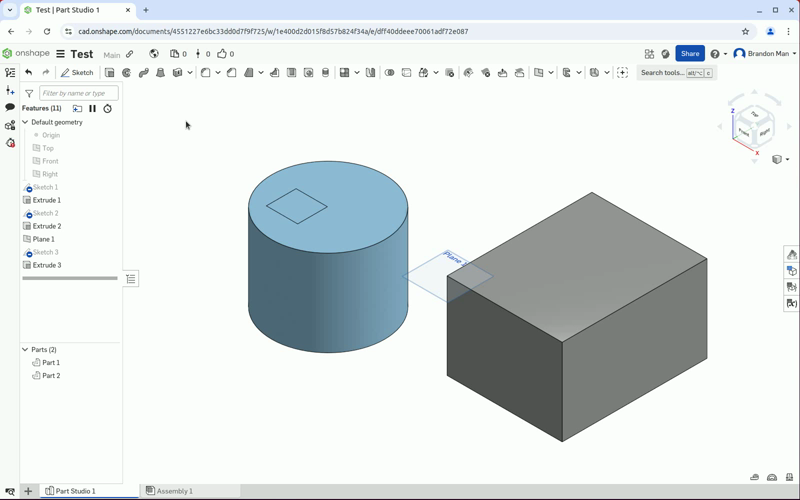
mouse_move(73, 189)
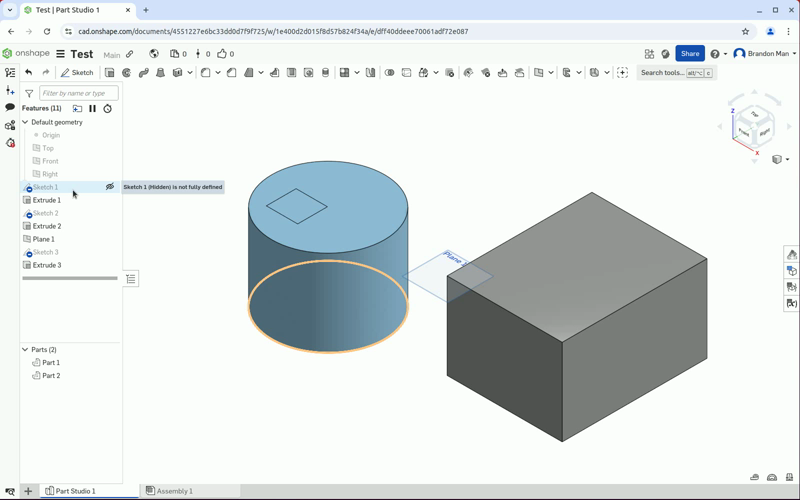
click(73, 189)